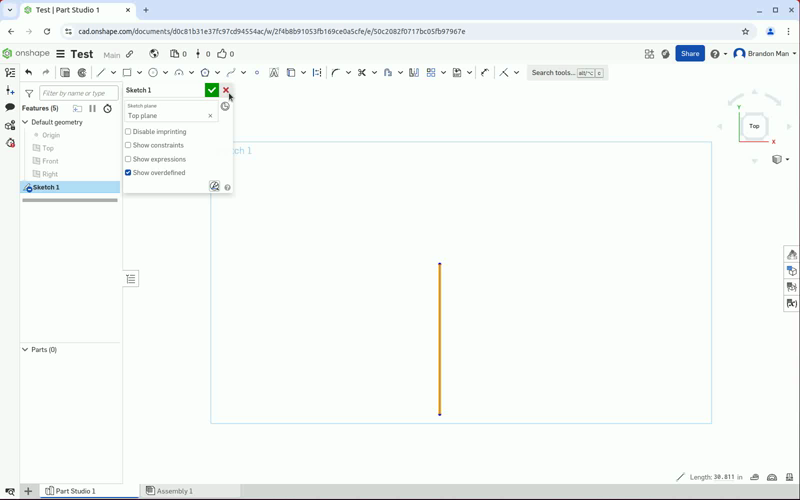
key(shift+h)
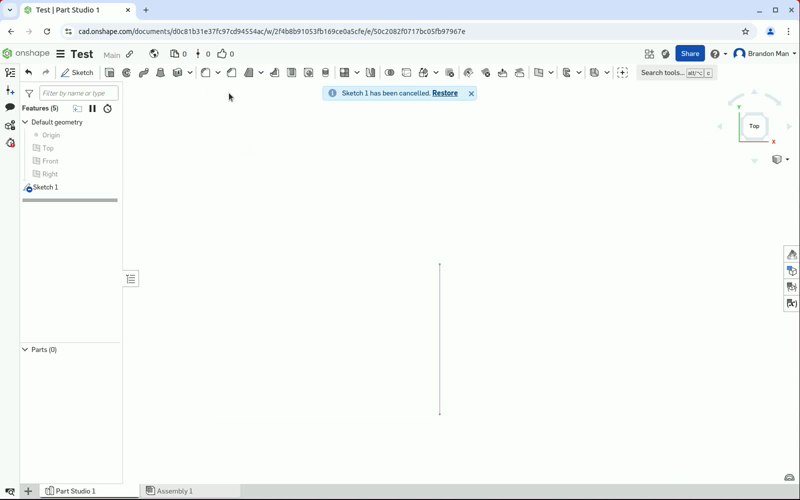
key(shift+s)
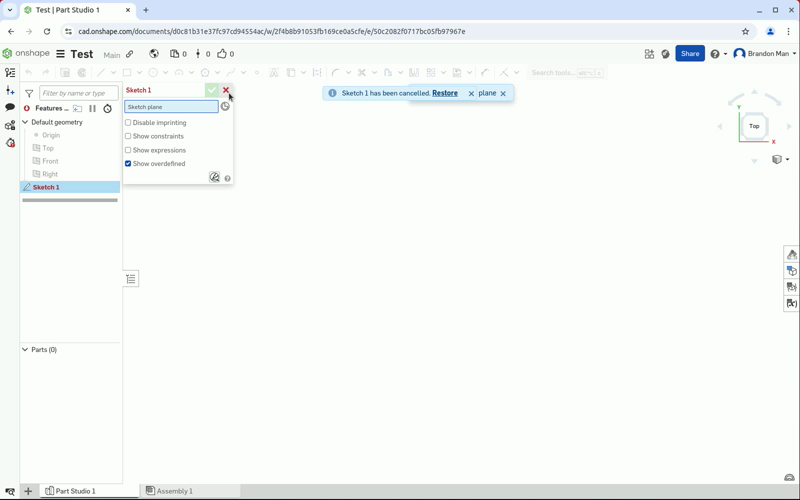
mouse_move(73, 150)
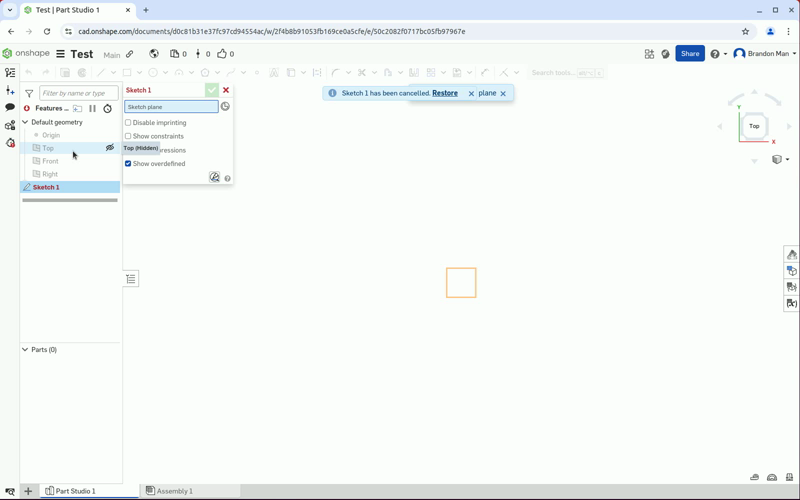
click(73, 150)
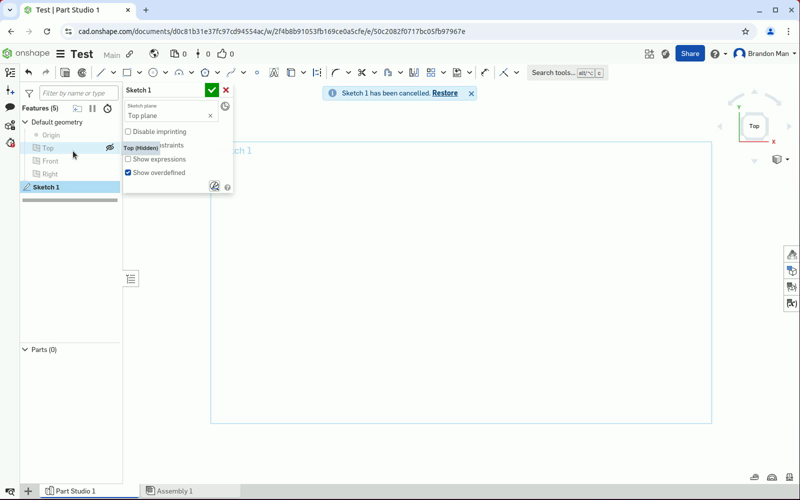
mouse_move(73, 352)
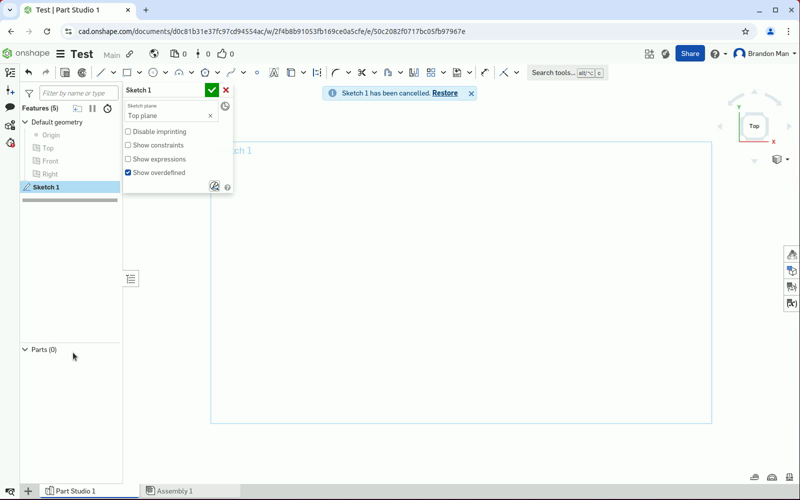
key(y)
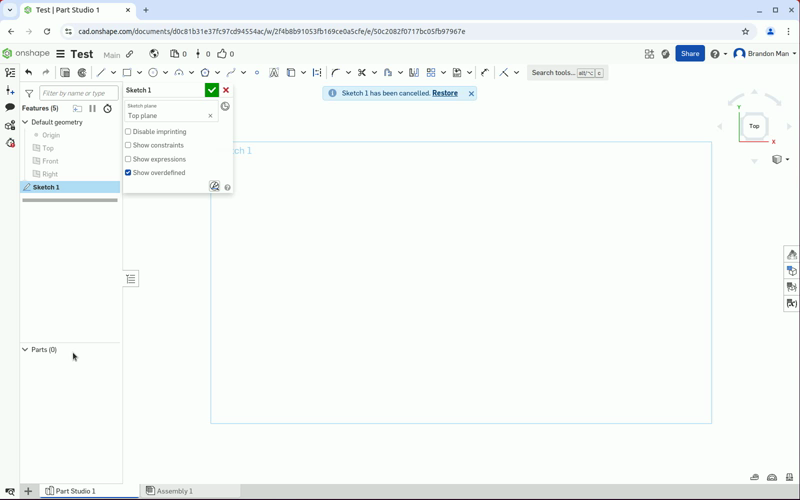
key(l)
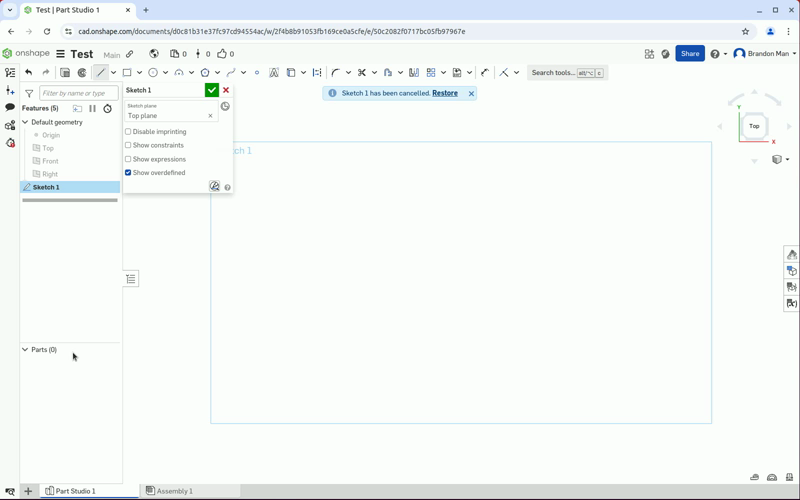
key_down(shift)
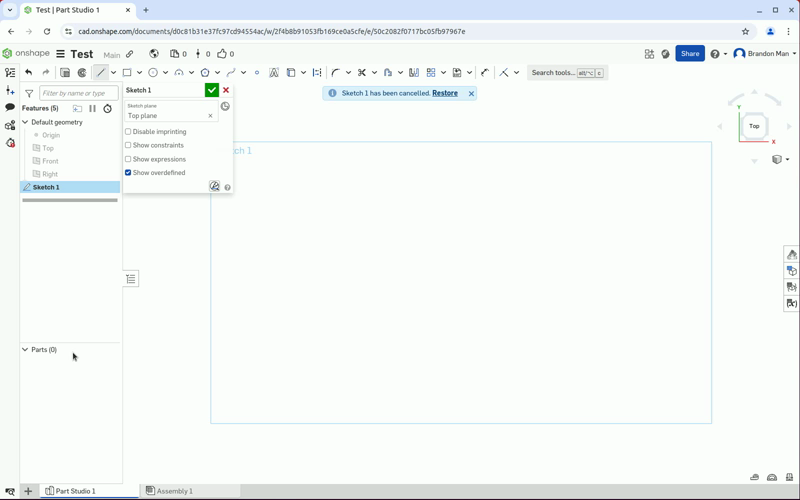
mouse_move(349, 282)
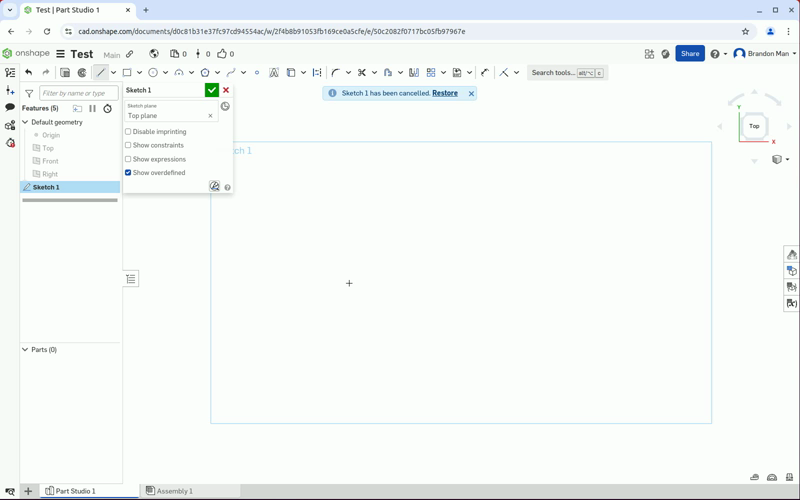
click(349, 282)
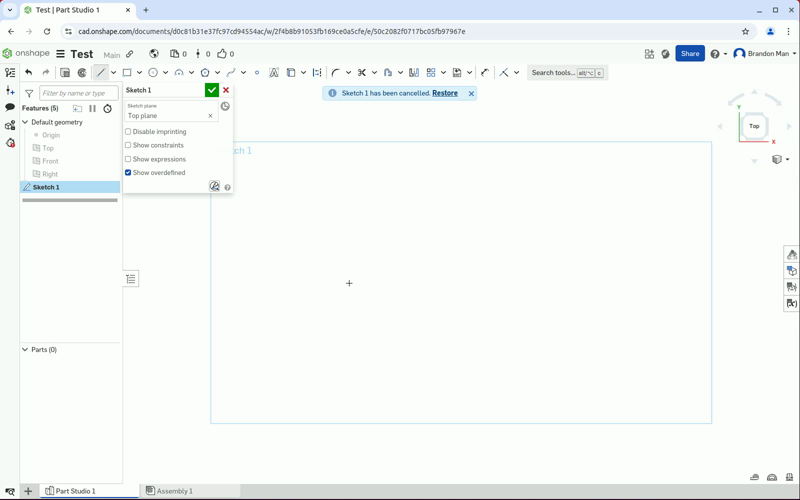
key_up(shift)
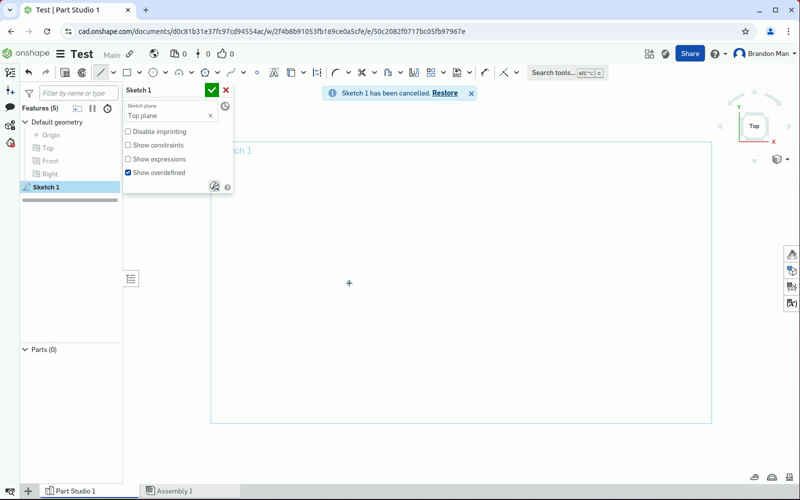
key_down(shift)
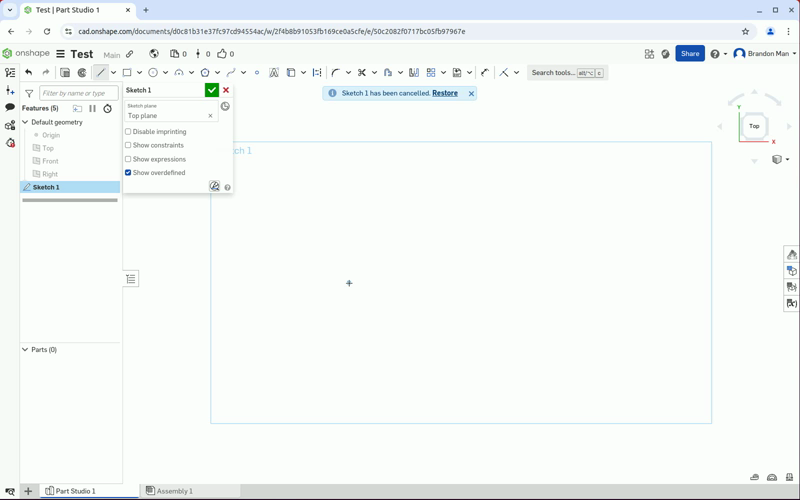
mouse_move(405, 378)
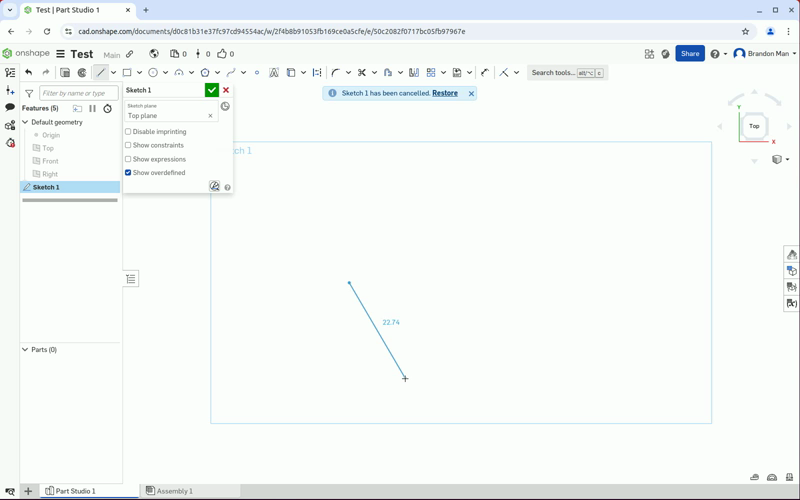
click(405, 378)
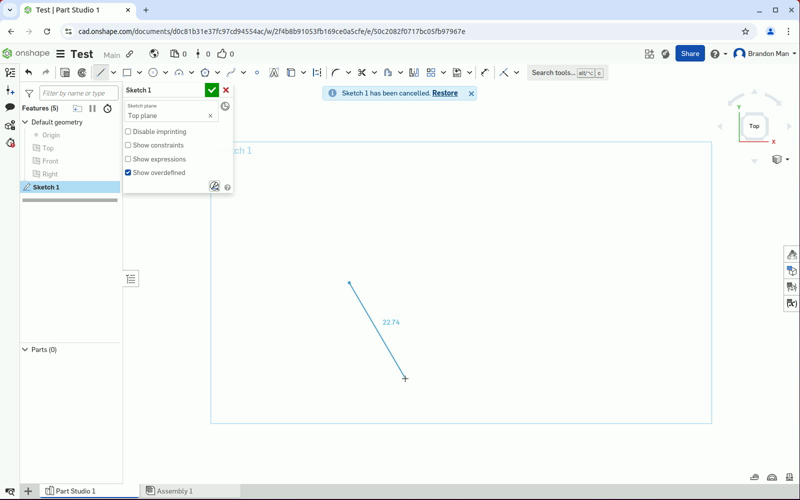
key_up(shift)
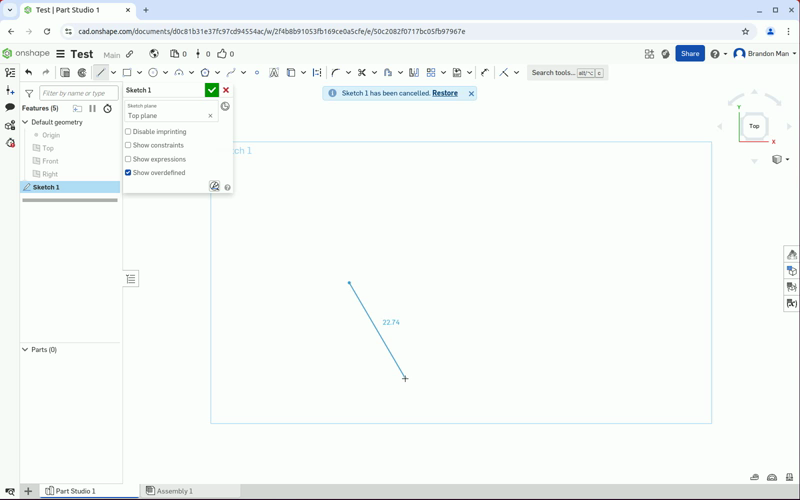
key_down(shift)
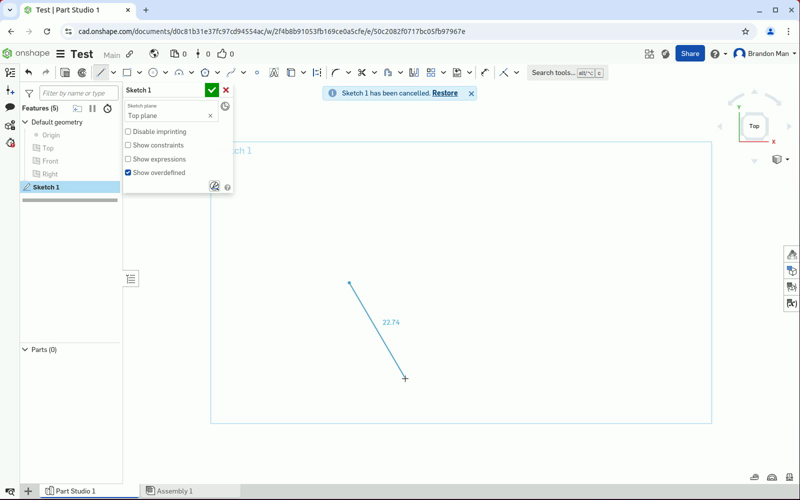
mouse_move(514, 378)
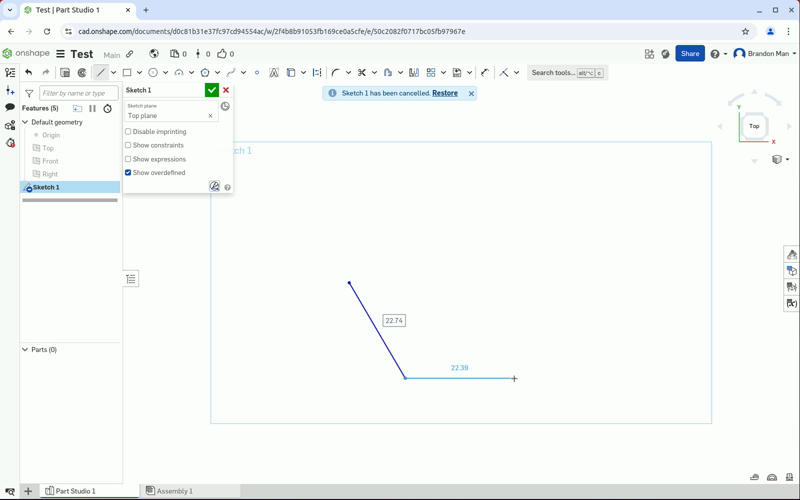
click(514, 378)
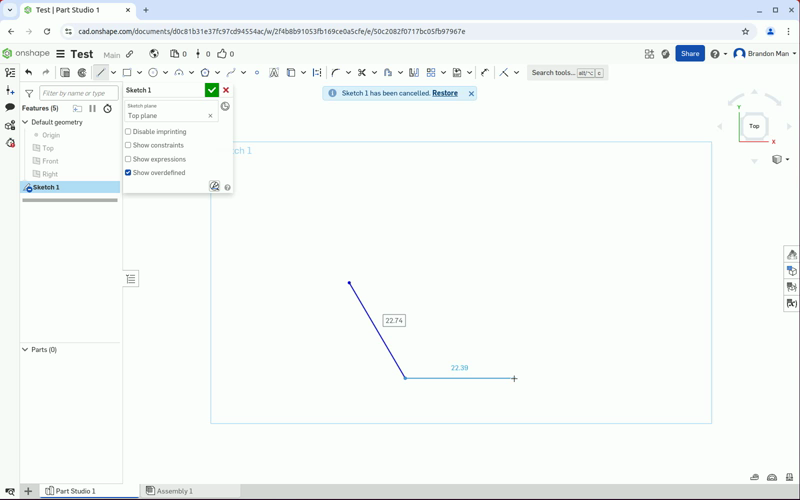
key_up(shift)
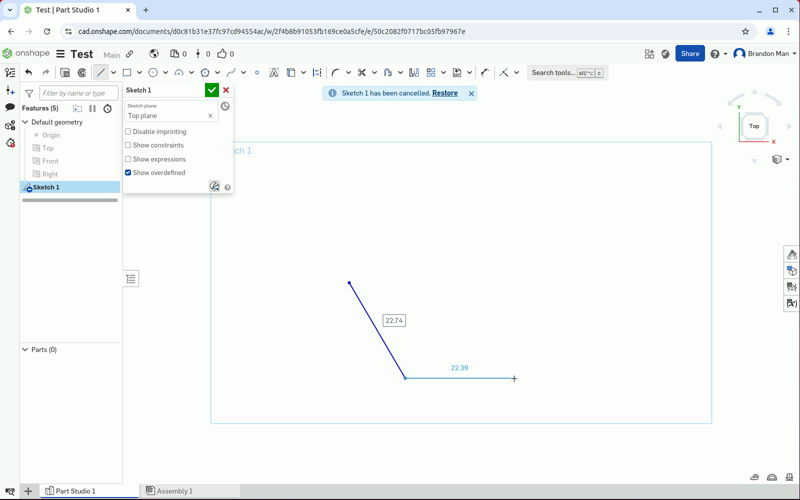
key_down(shift)
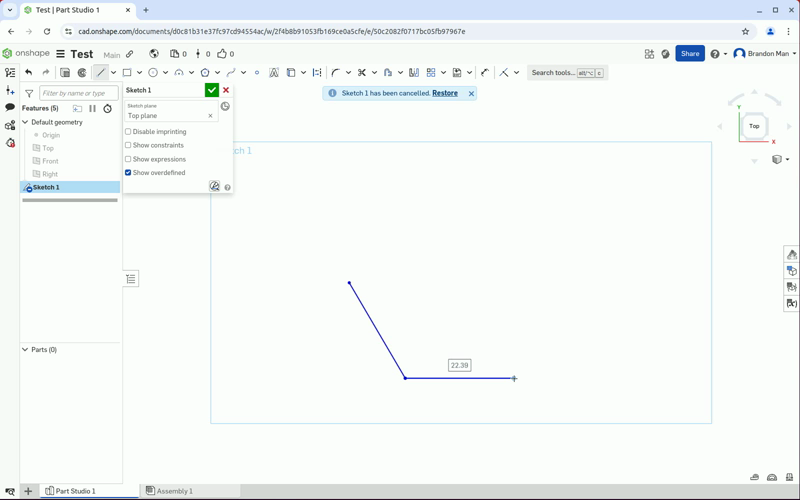
mouse_move(569, 282)
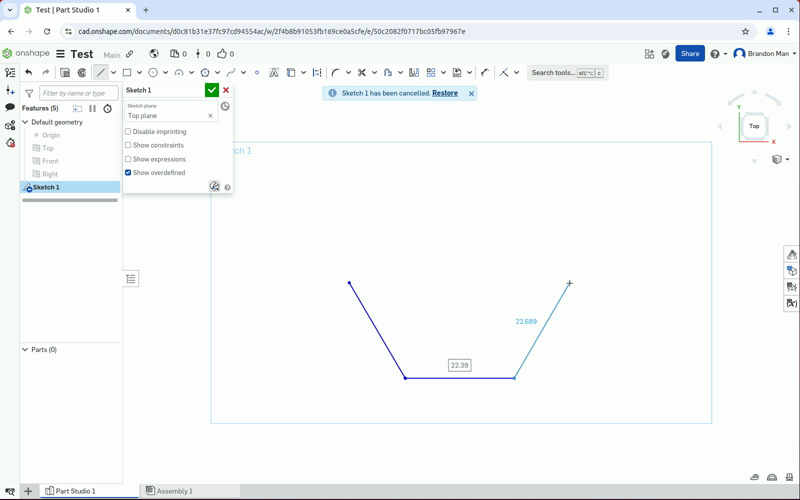
click(569, 282)
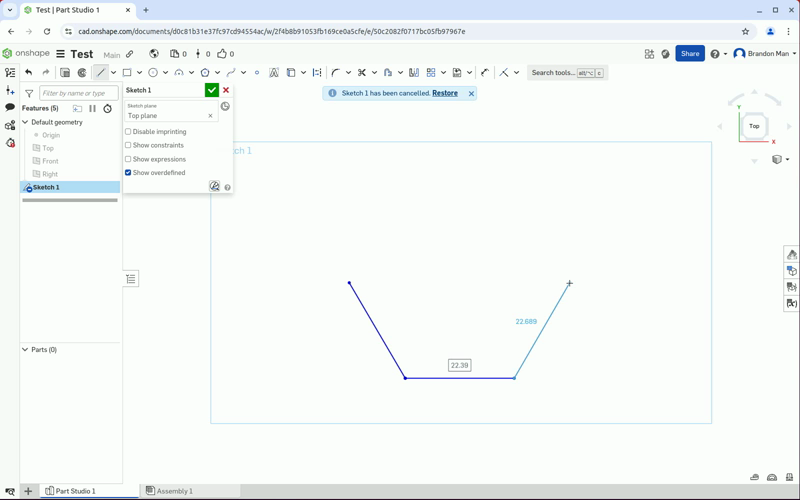
key_up(shift)
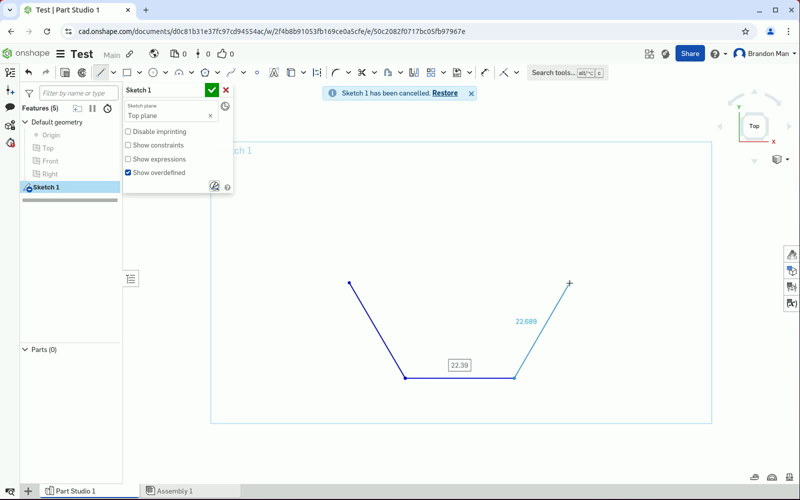
key_down(shift)
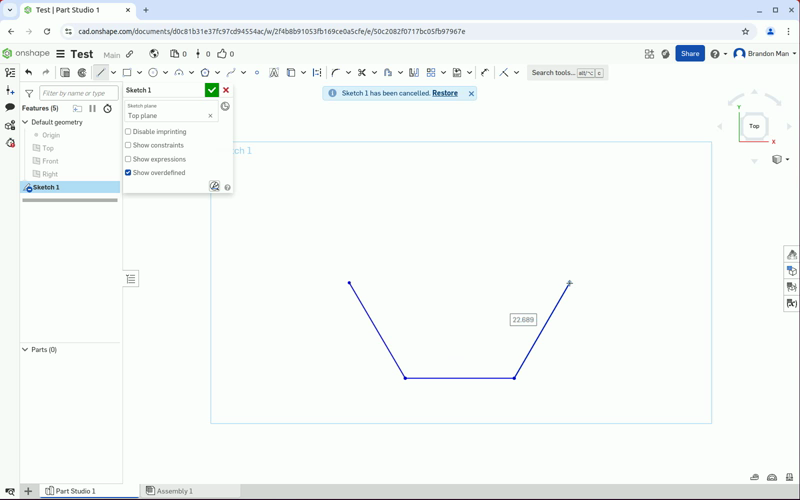
mouse_move(514, 187)
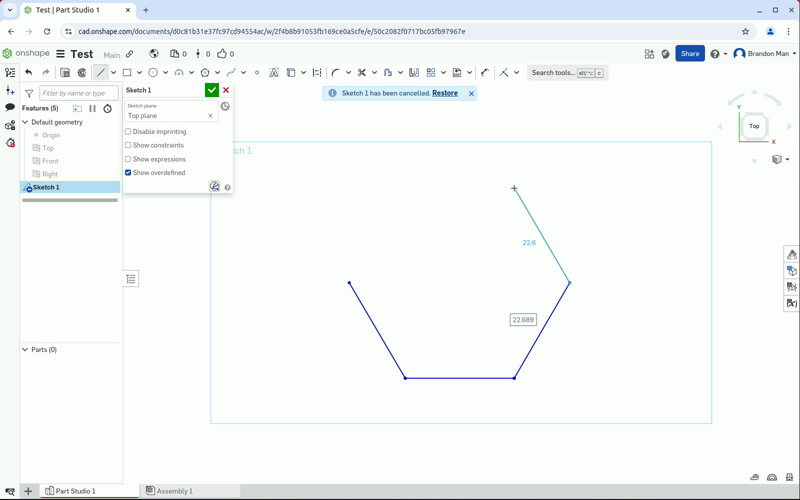
click(514, 187)
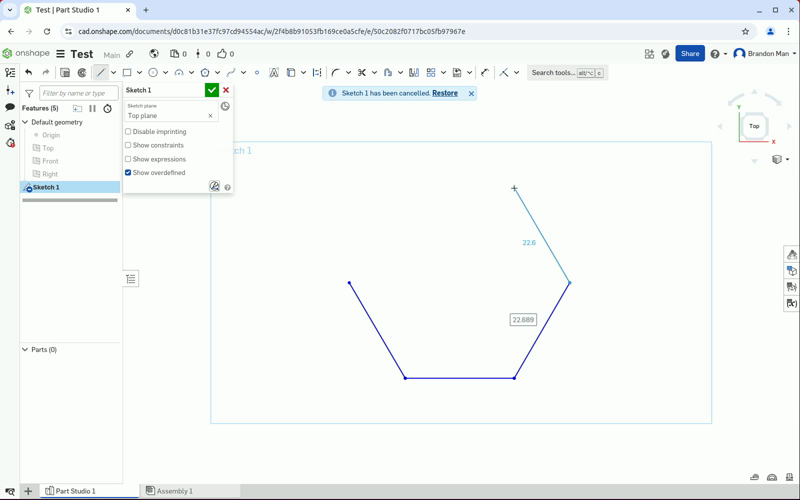
key_up(shift)
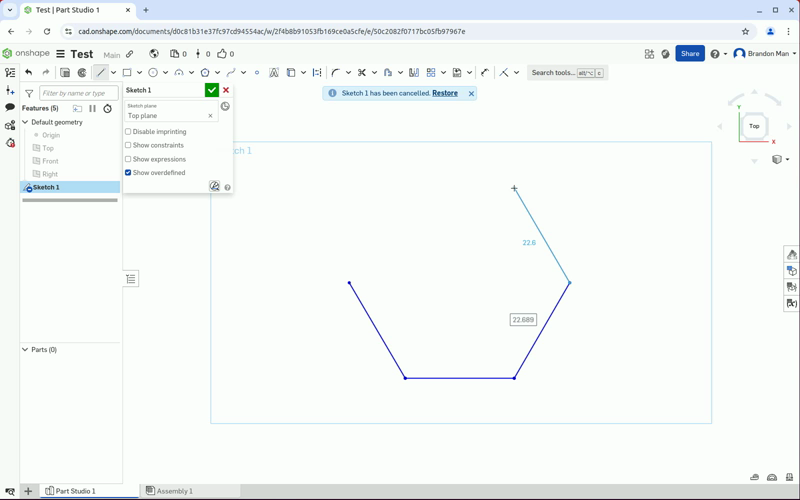
key_down(shift)
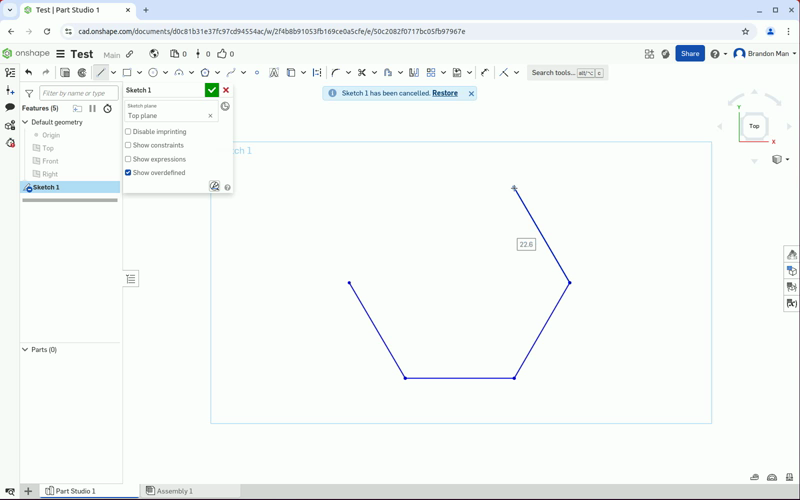
mouse_move(405, 187)
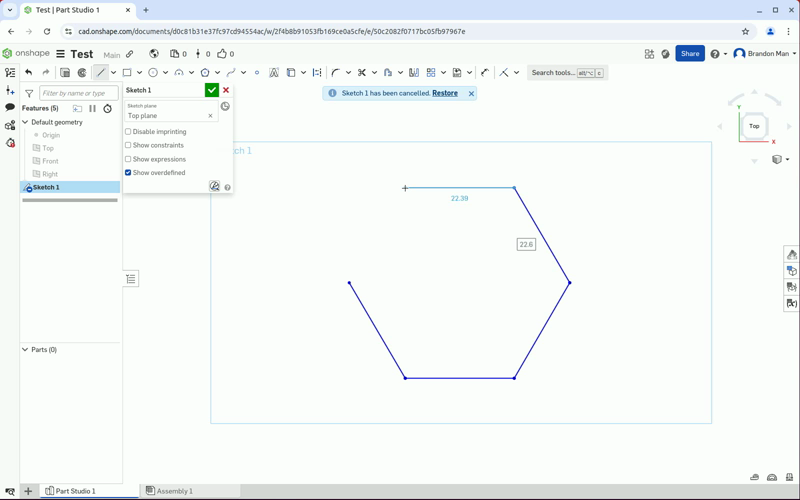
click(405, 187)
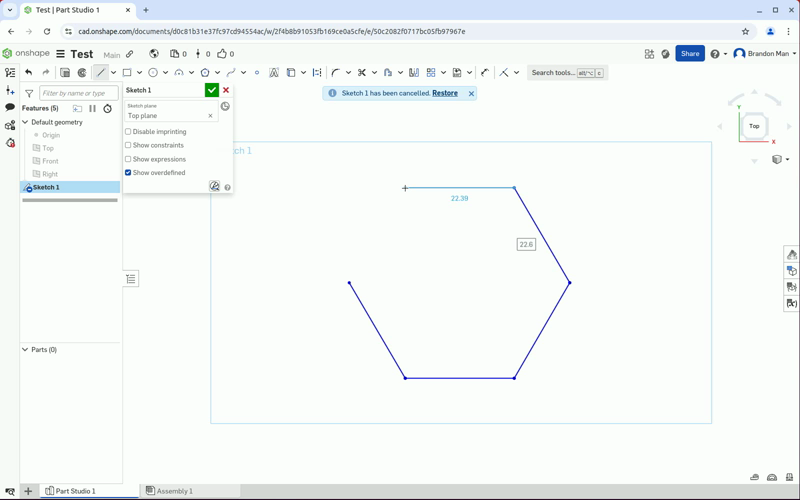
key_up(shift)
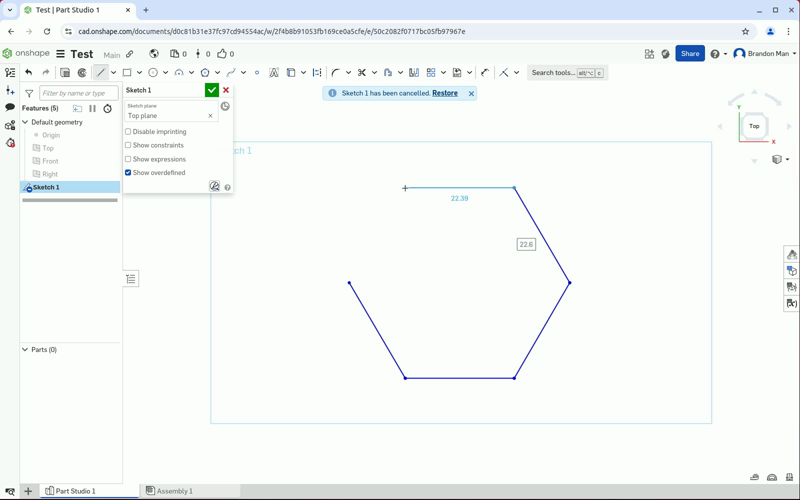
key_down(shift)
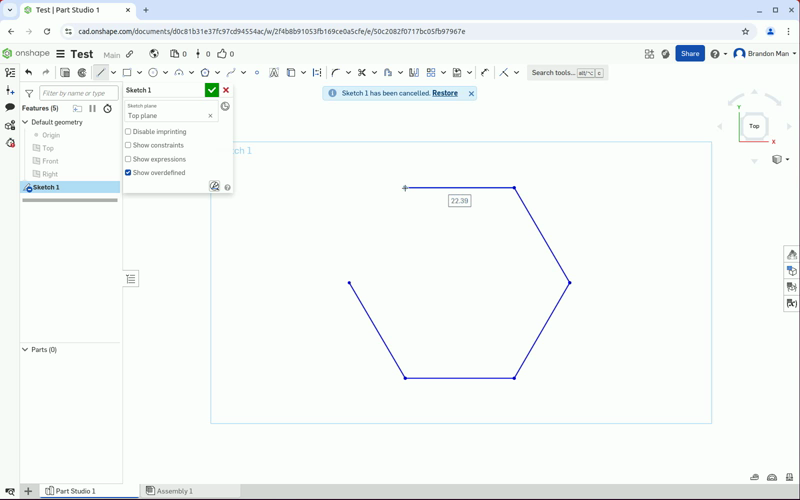
mouse_move(349, 282)
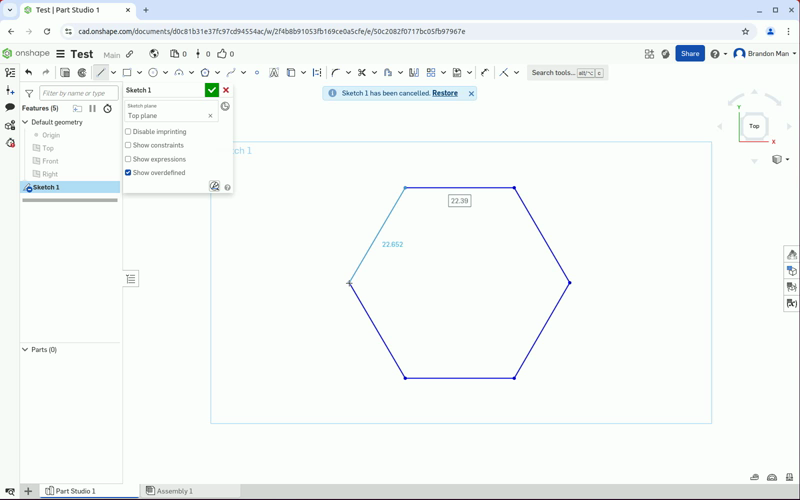
key_up(shift)
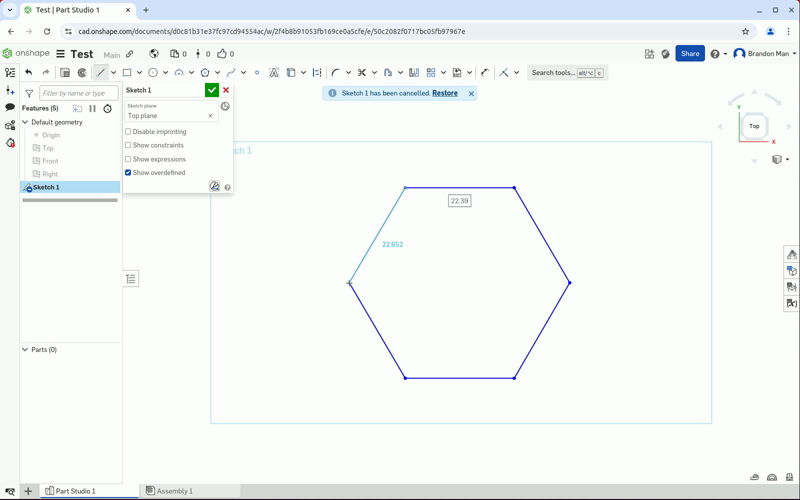
click(349, 282)
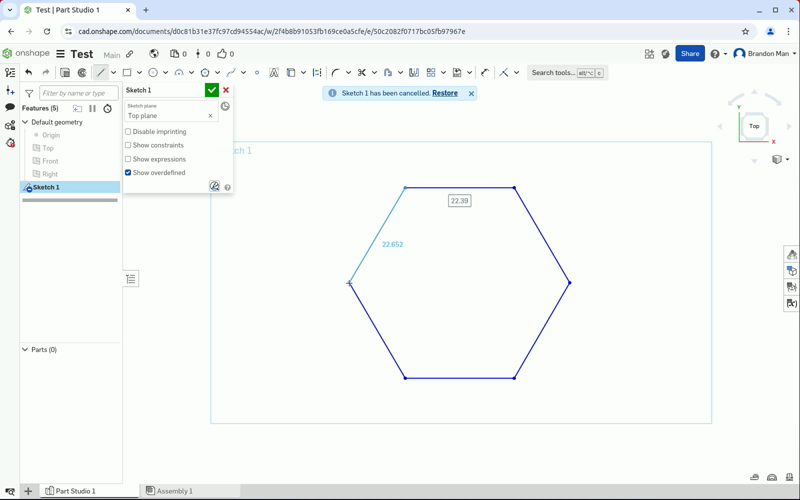
key(esc)
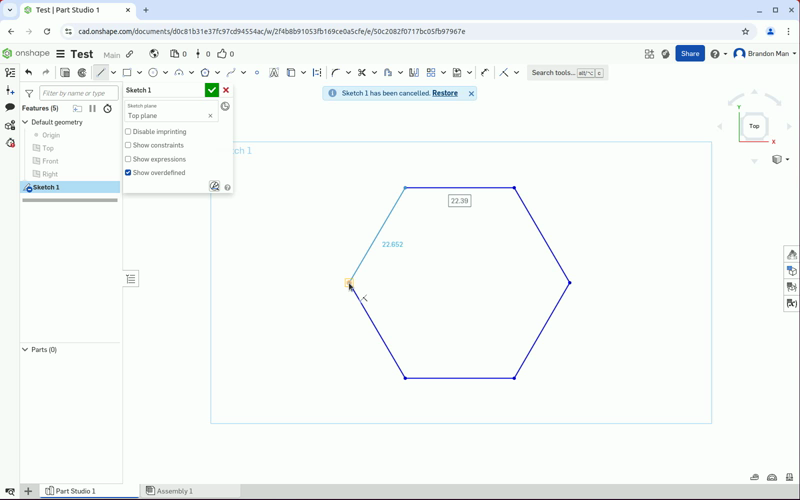
mouse_move(481, 216)
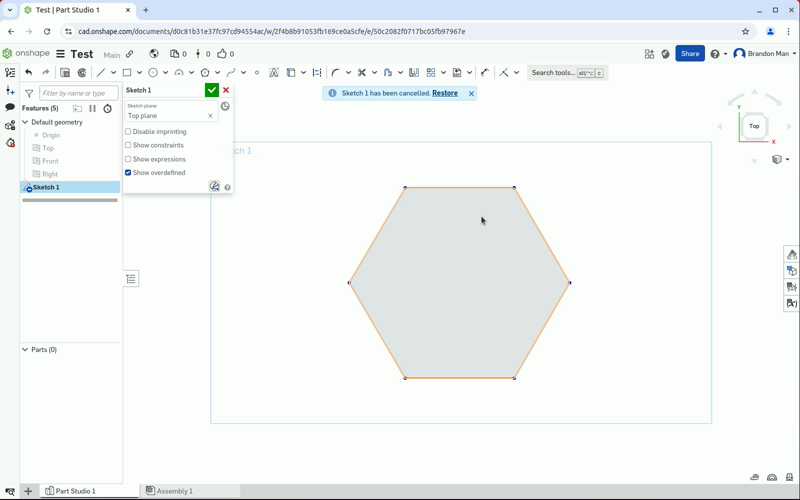
click(481, 216)
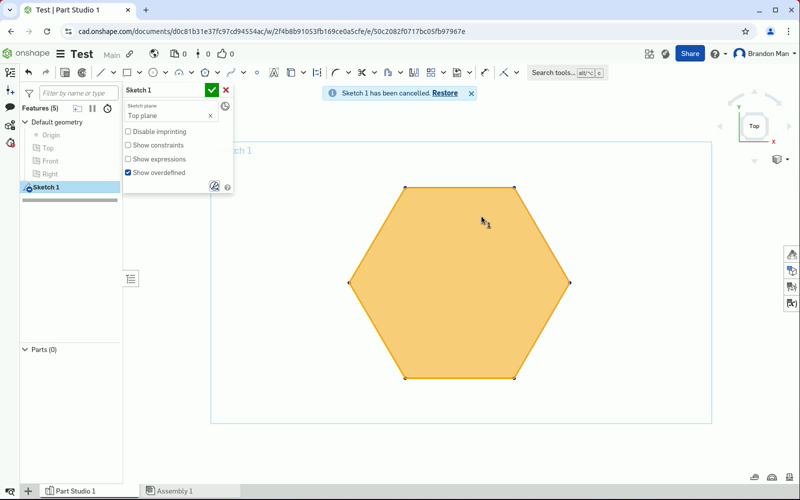
mouse_move(73, 352)
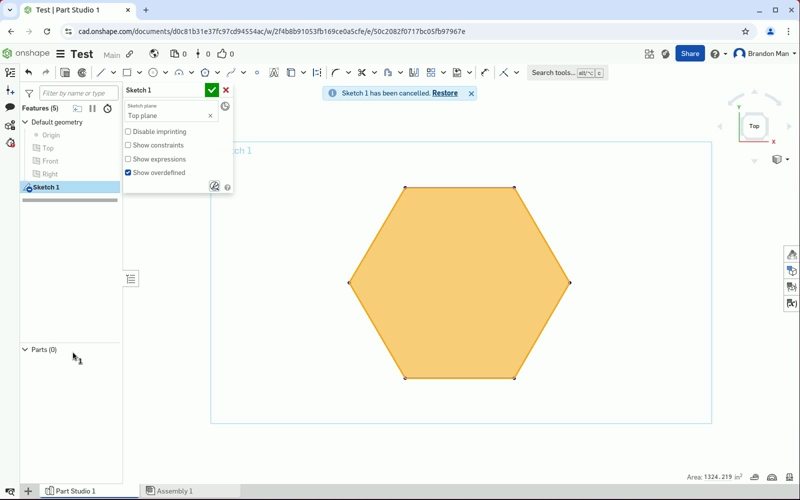
key(shift+y)
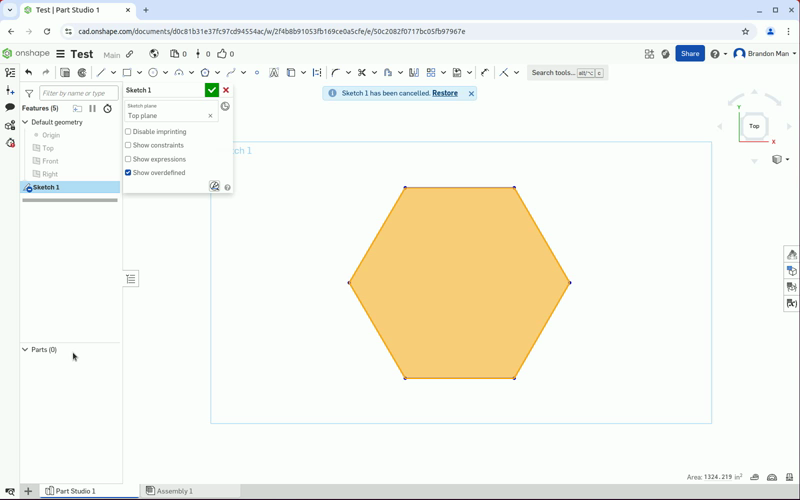
key(shift+e)
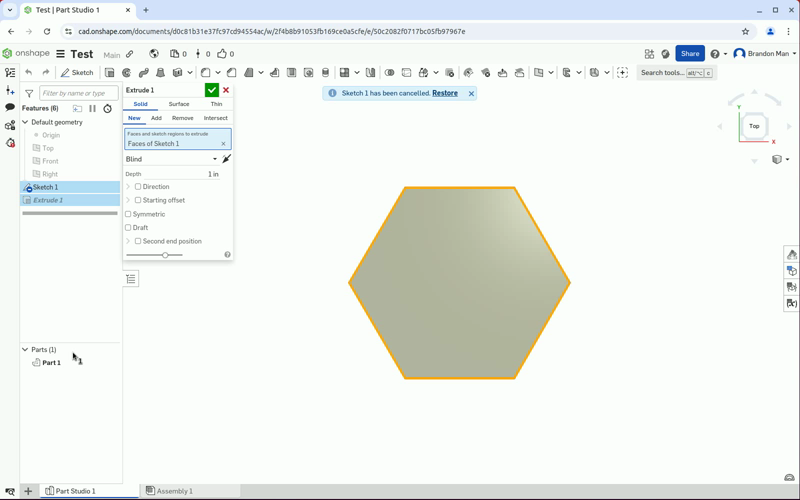
mouse_move(143, 106)
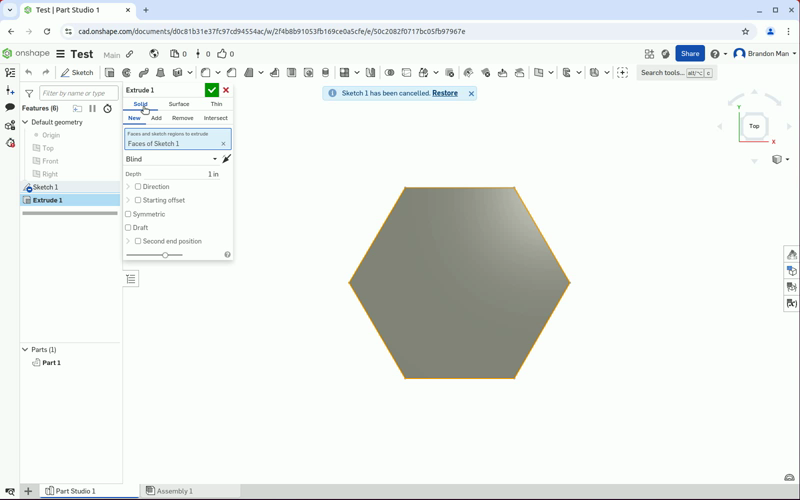
click(143, 106)
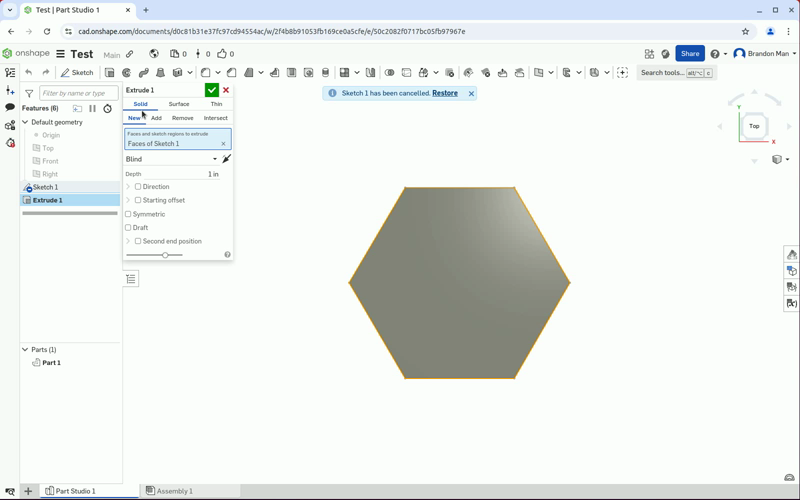
mouse_move(137, 120)
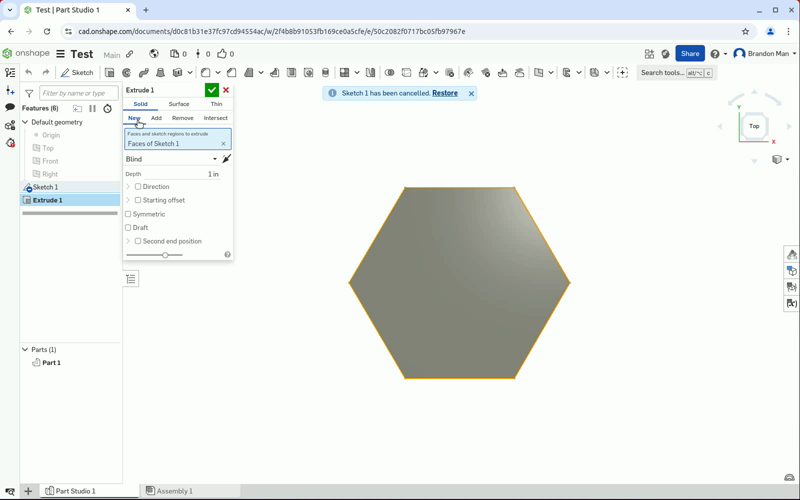
click(137, 120)
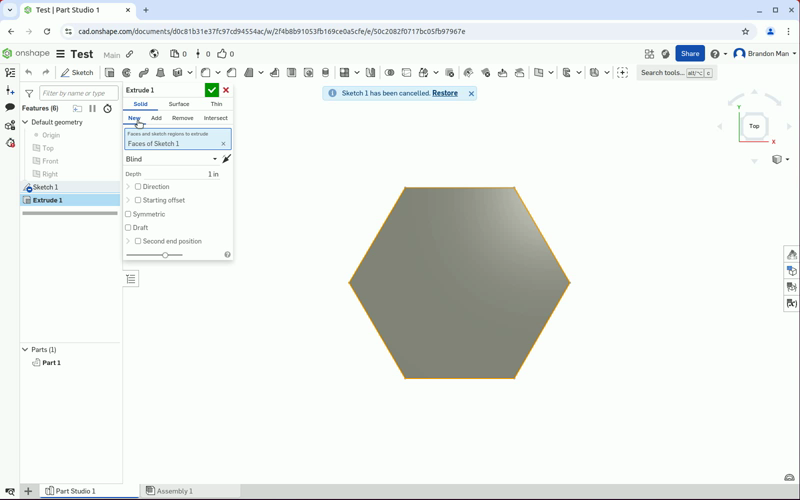
key(tab, 4)
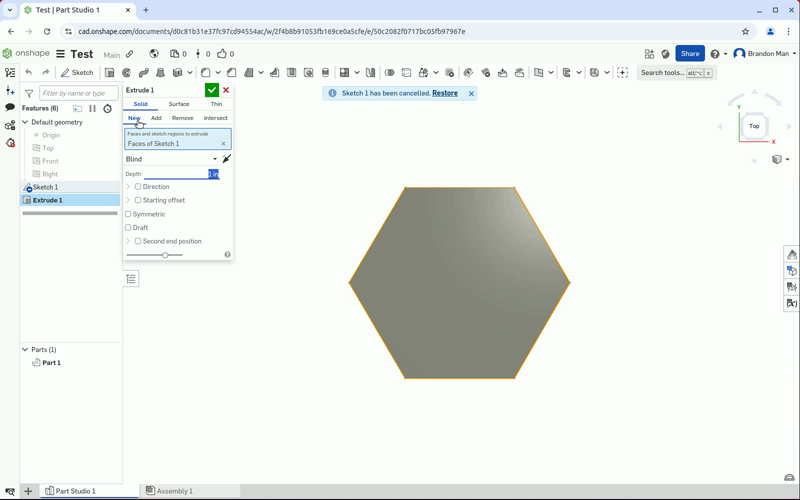
text(15.405)
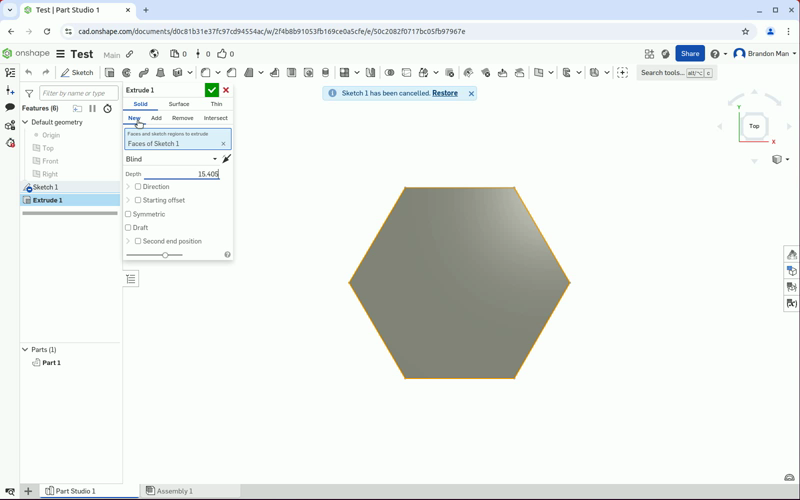
key(enter)
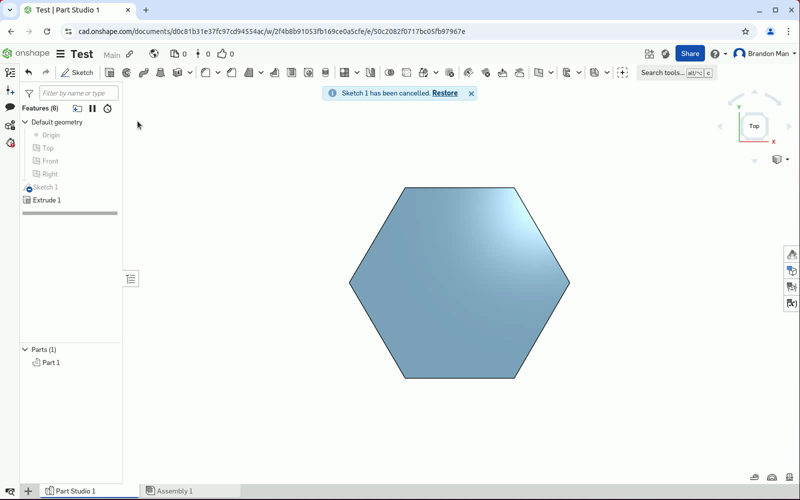
key(shift+h)
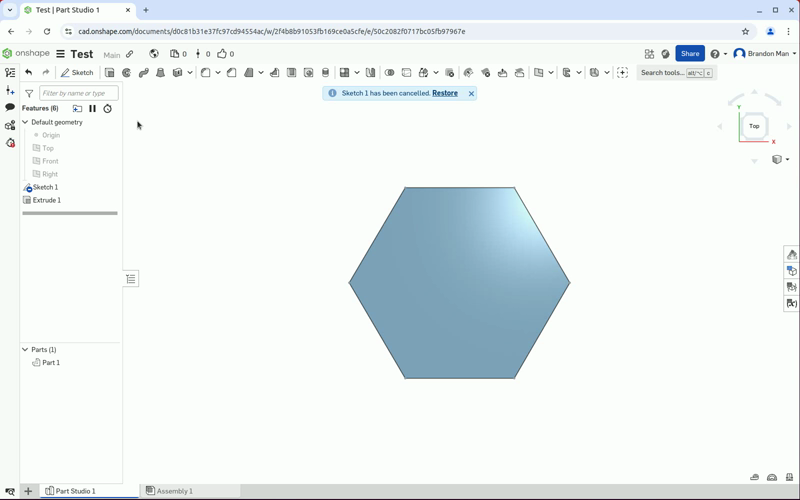
key(shift+h)
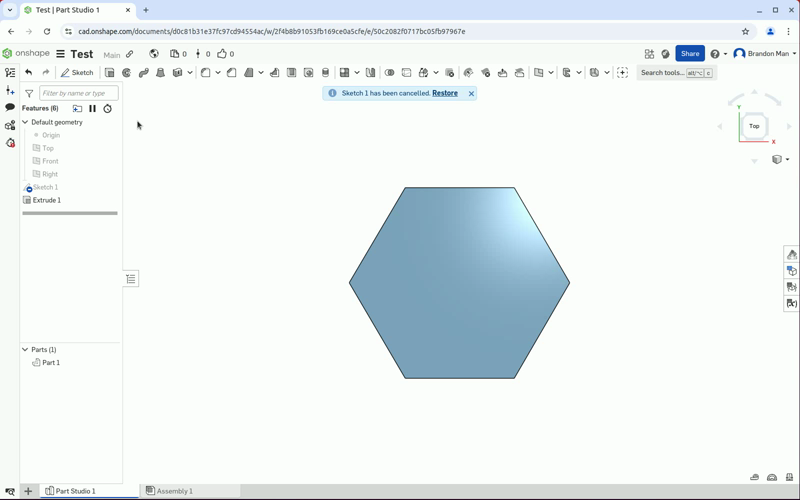
mouse_move(73, 189)
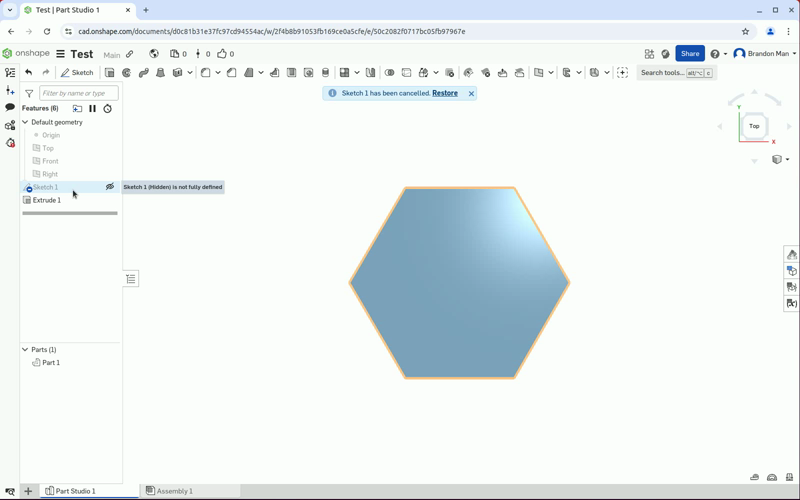
click(73, 189)
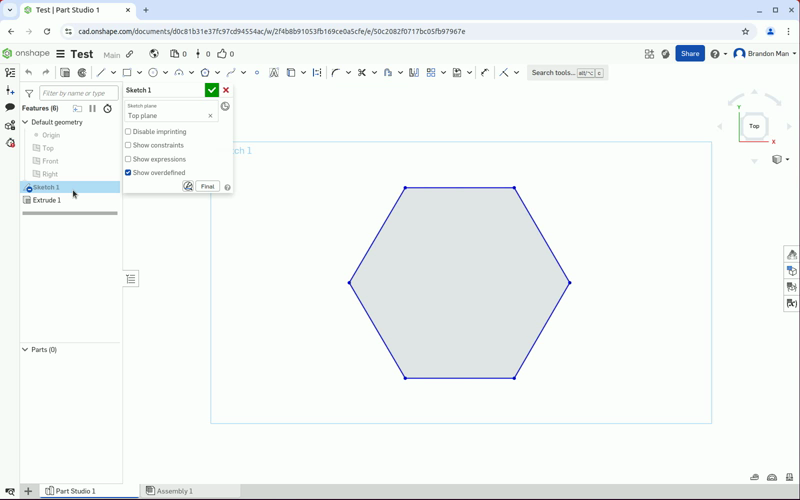
mouse_move(229, 92)
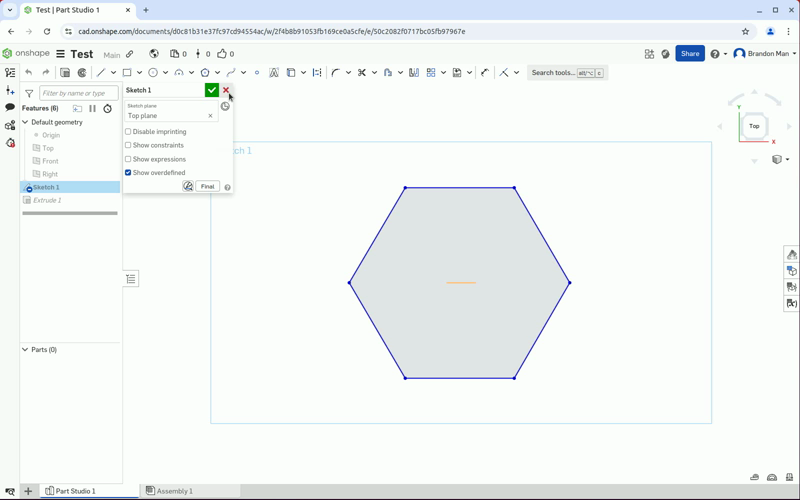
click(229, 92)
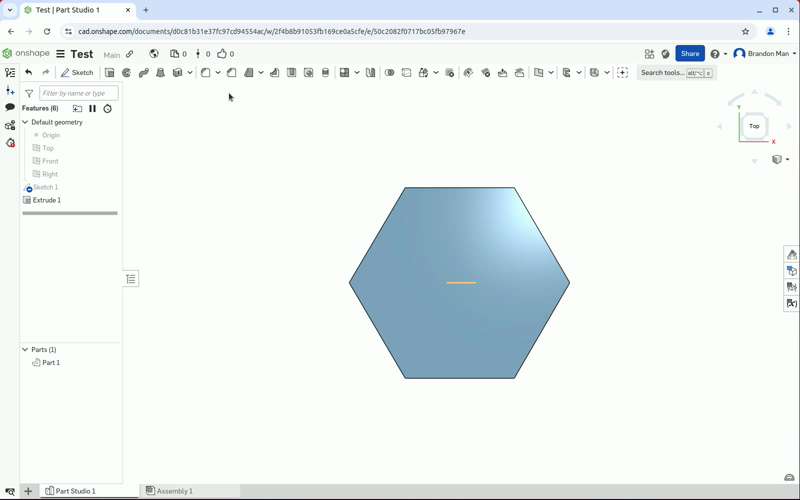
mouse_move(541, 75)
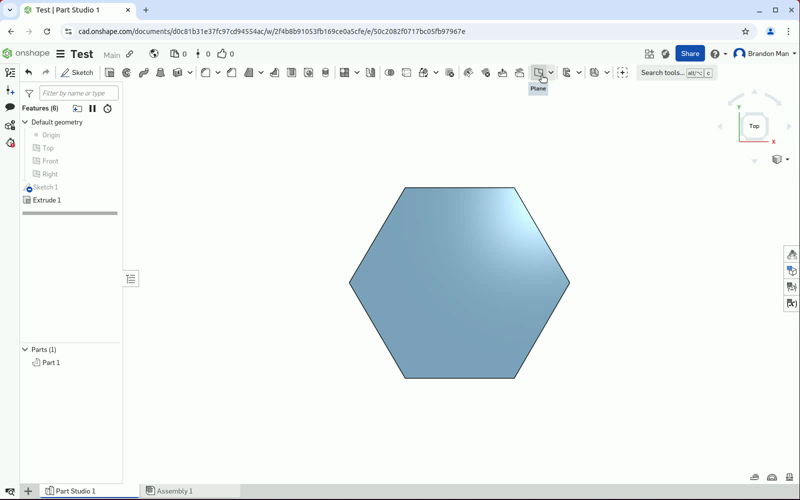
click(541, 75)
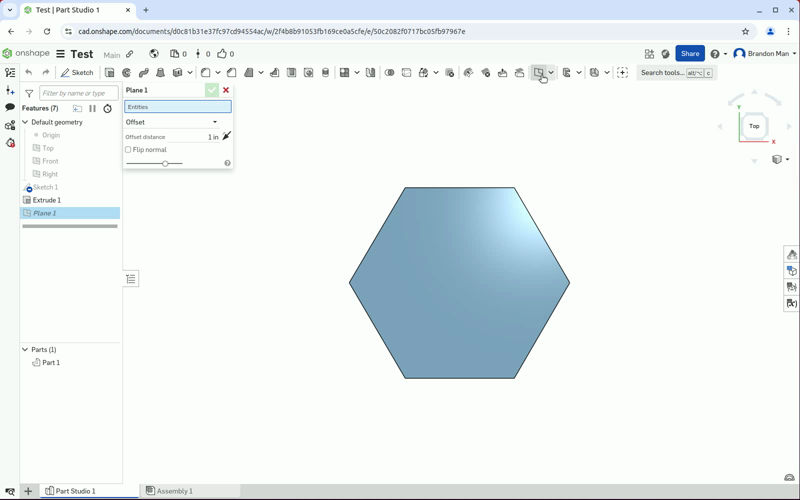
mouse_move(73, 150)
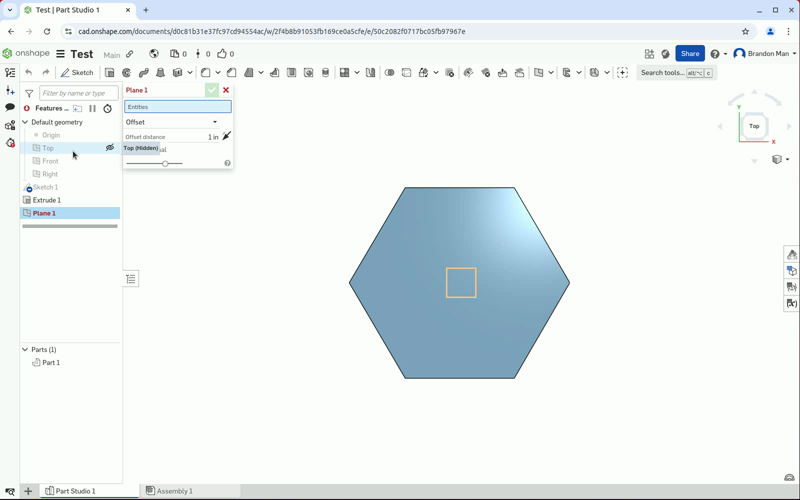
click(73, 150)
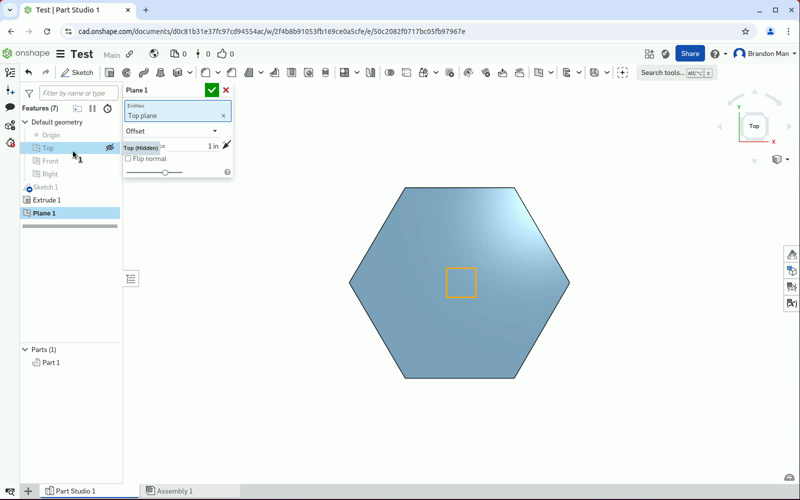
key(tab, 2)
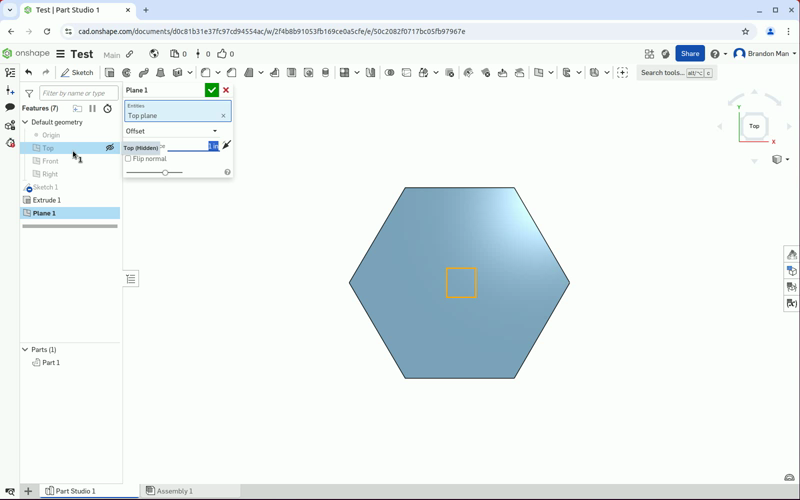
text(15.405)
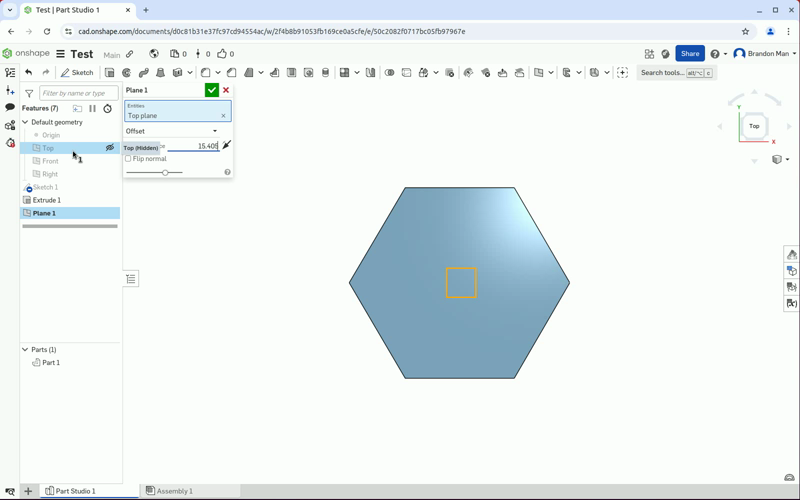
key(enter, 2)
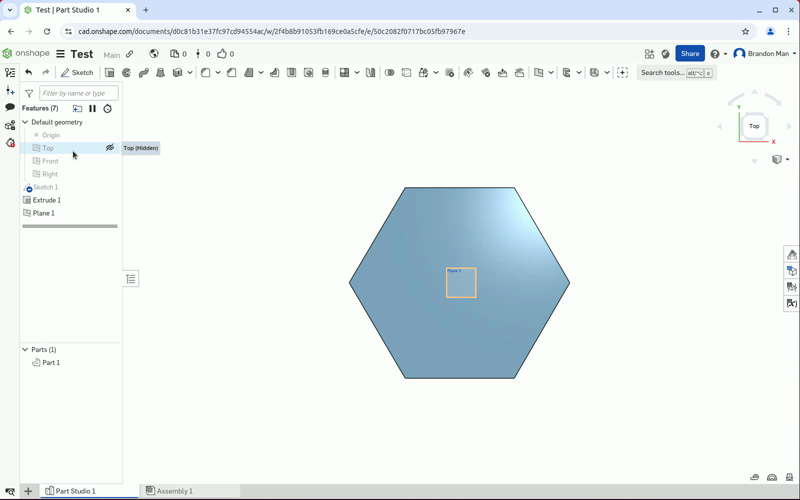
key(shift+s)
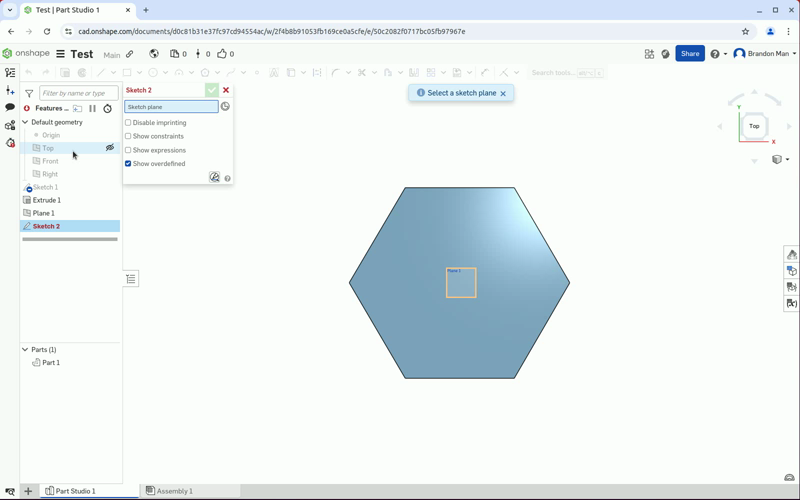
mouse_move(73, 215)
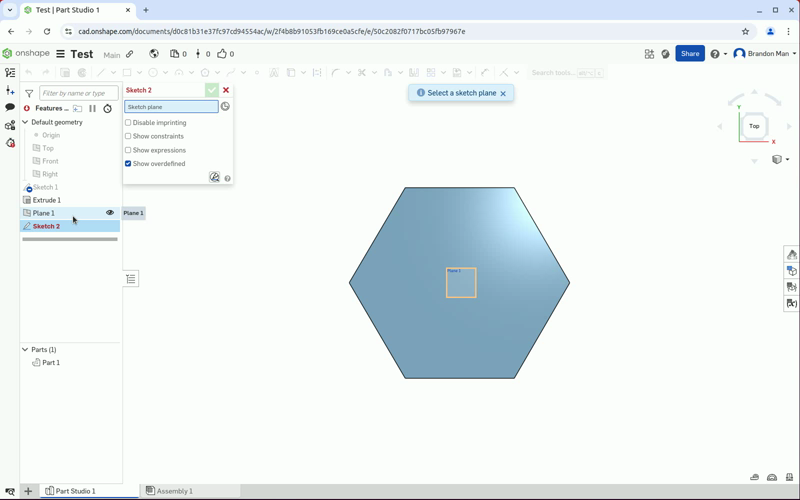
click(73, 215)
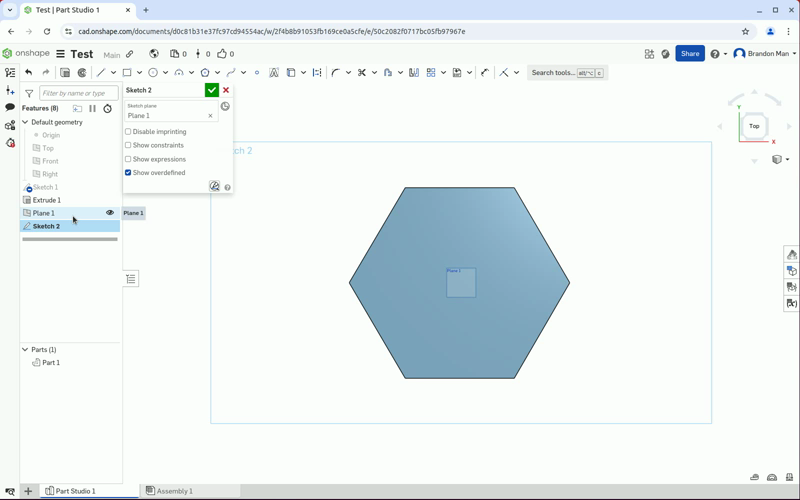
mouse_move(73, 352)
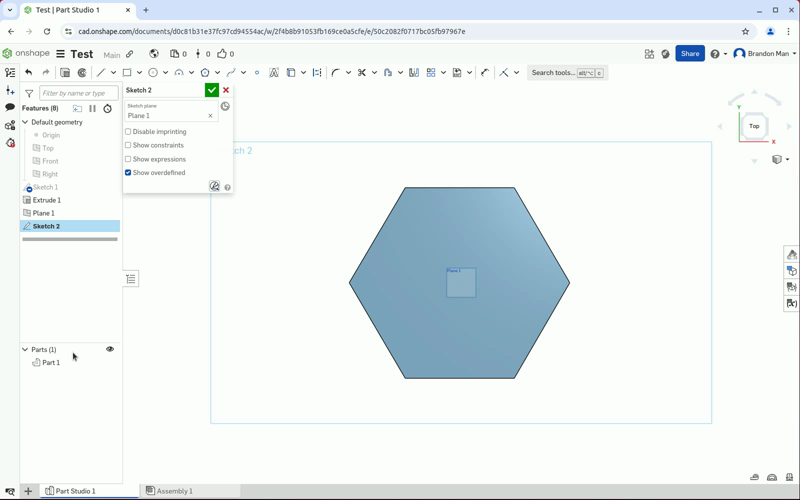
key(y)
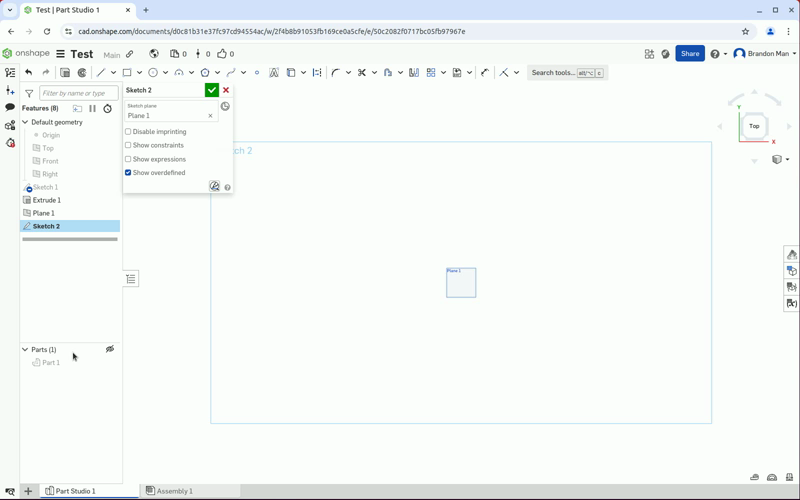
key(c)
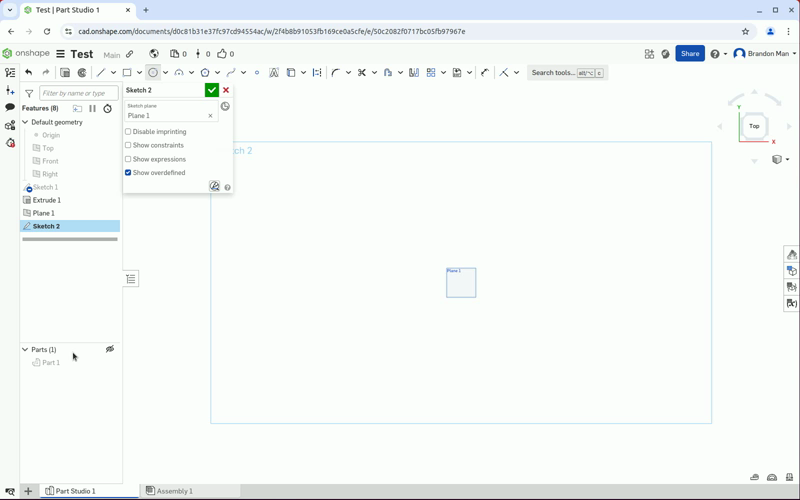
key_down(shift)
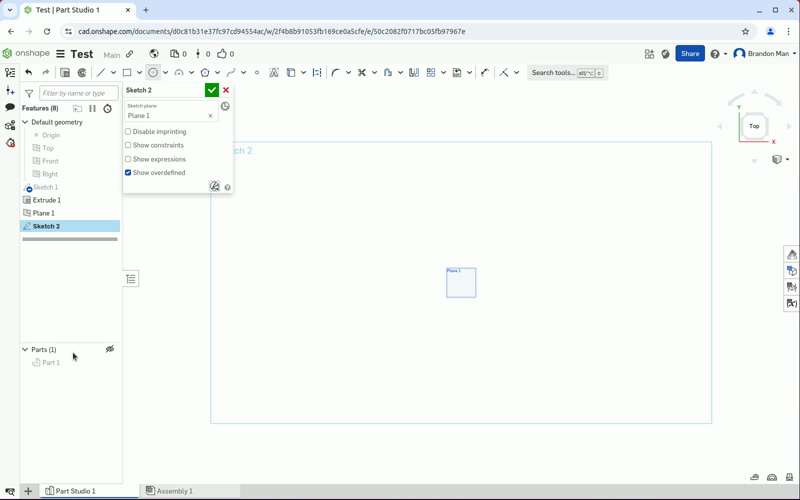
mouse_move(461, 282)
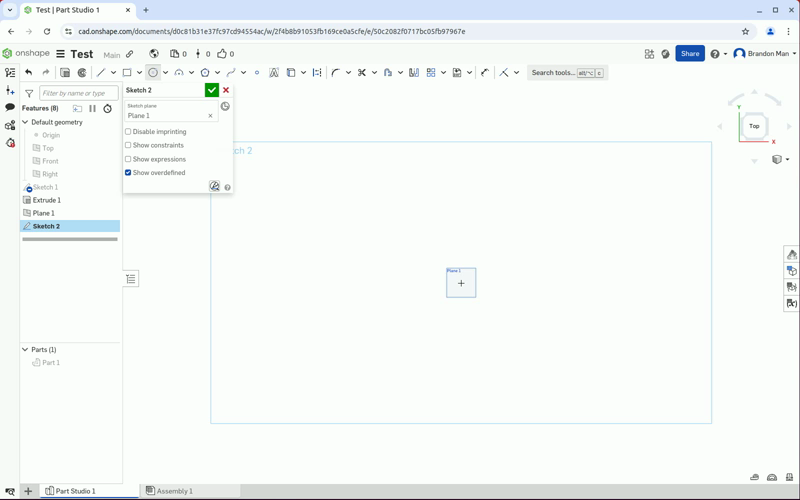
click(461, 282)
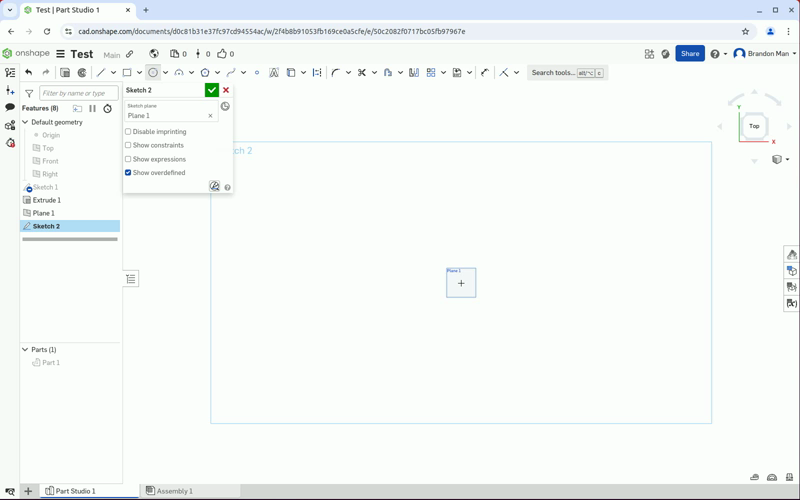
key_up(shift)
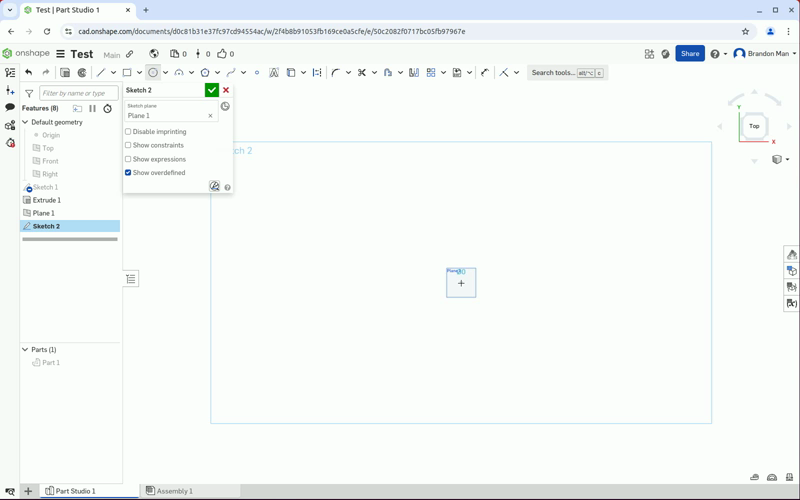
mouse_move(552, 282)
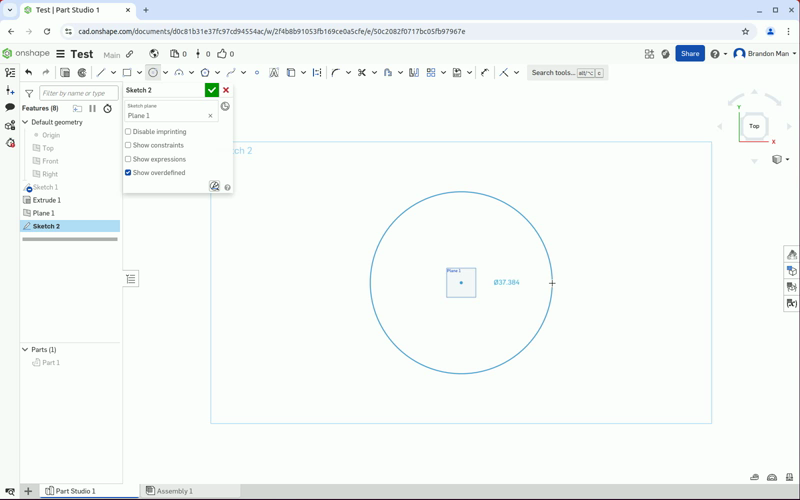
click(552, 282)
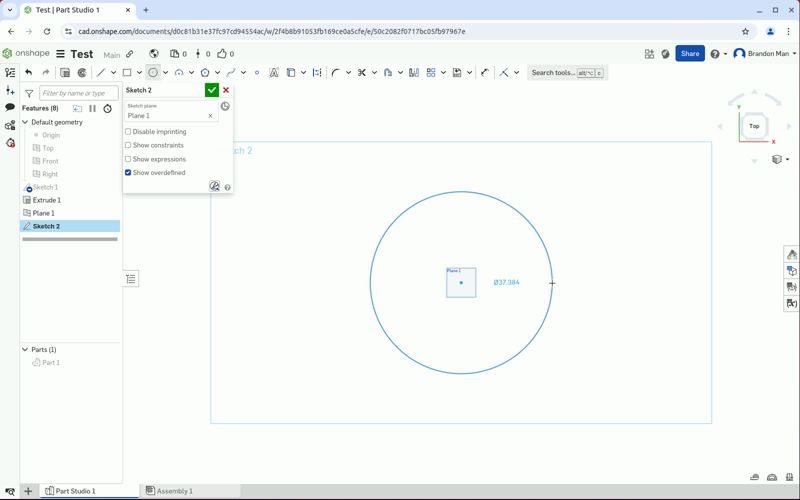
key(esc)
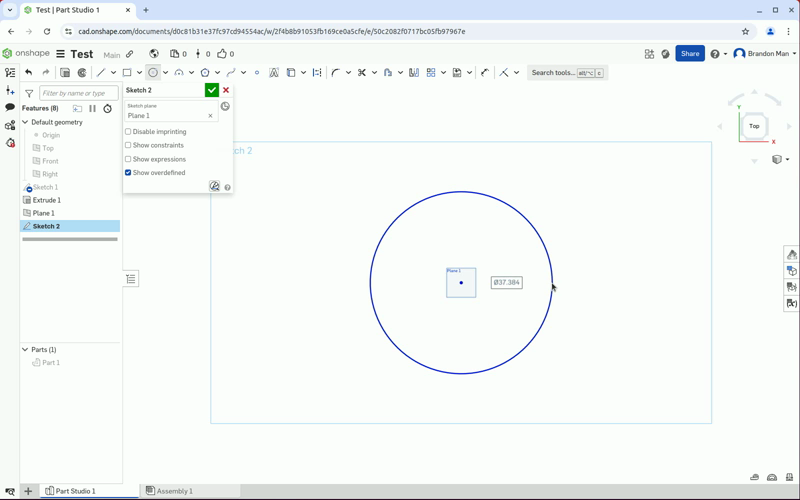
mouse_move(499, 279)
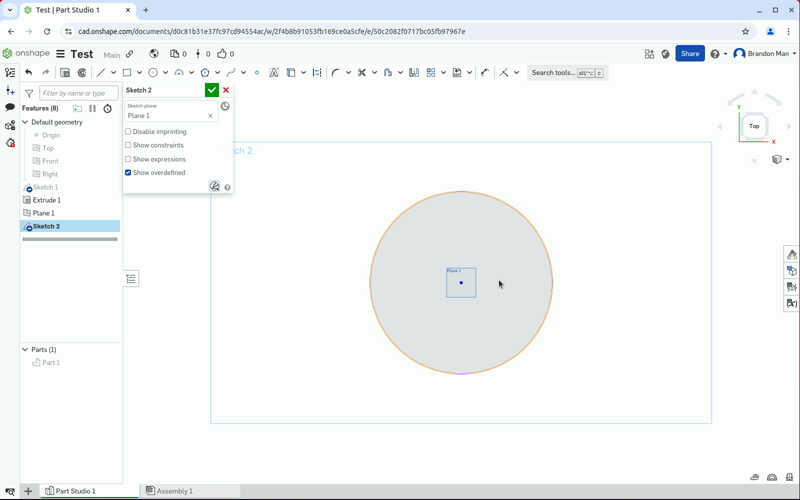
click(499, 279)
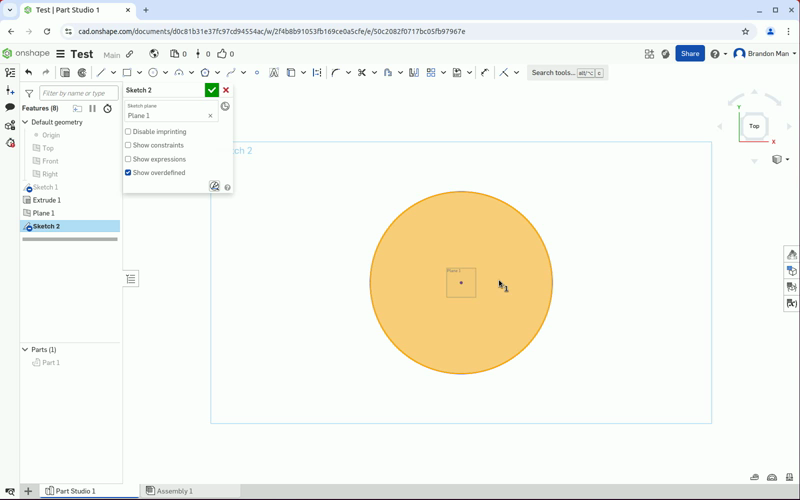
mouse_move(73, 352)
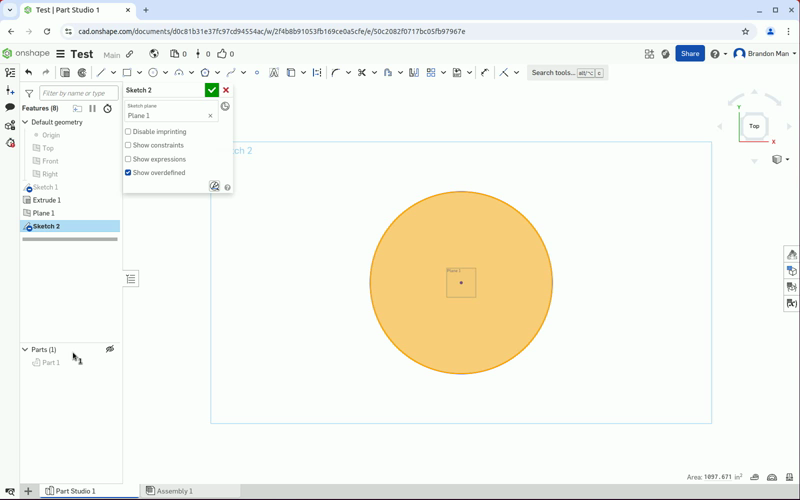
key(shift+y)
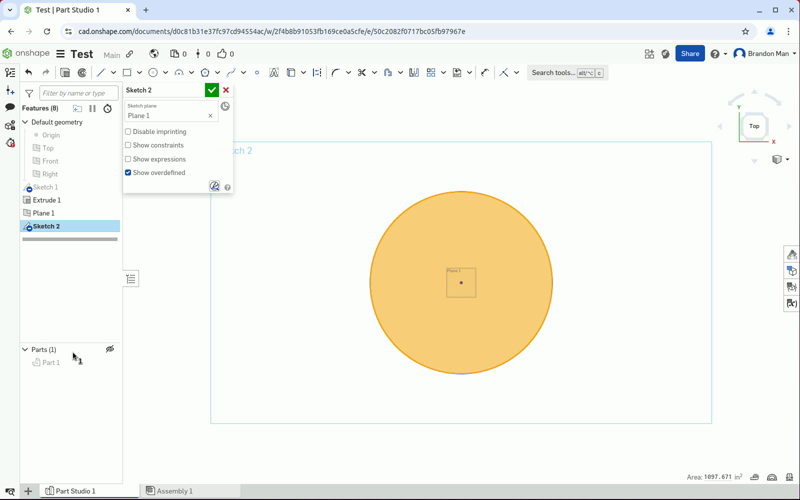
key(shift+e)
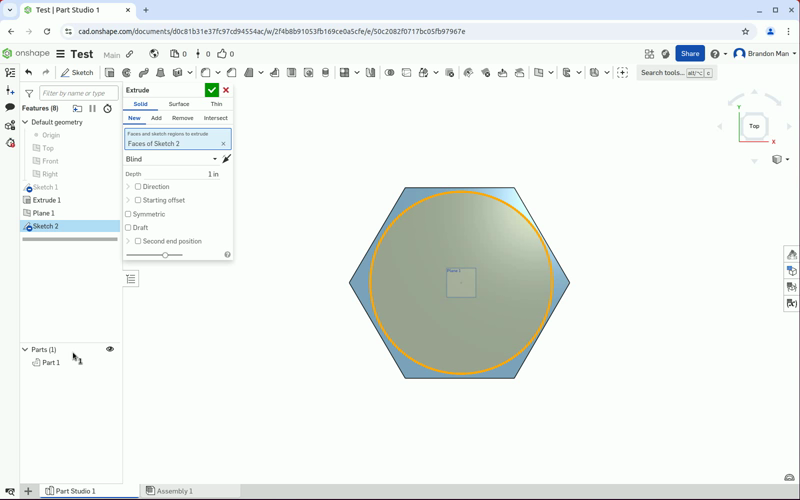
mouse_move(143, 106)
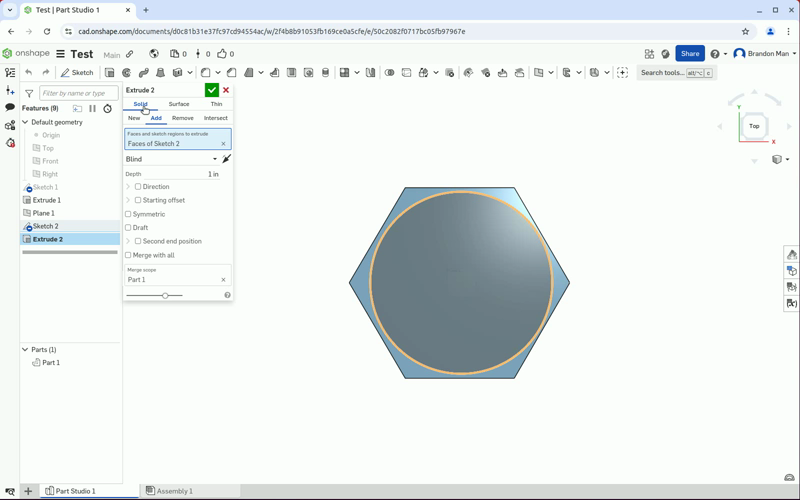
click(143, 106)
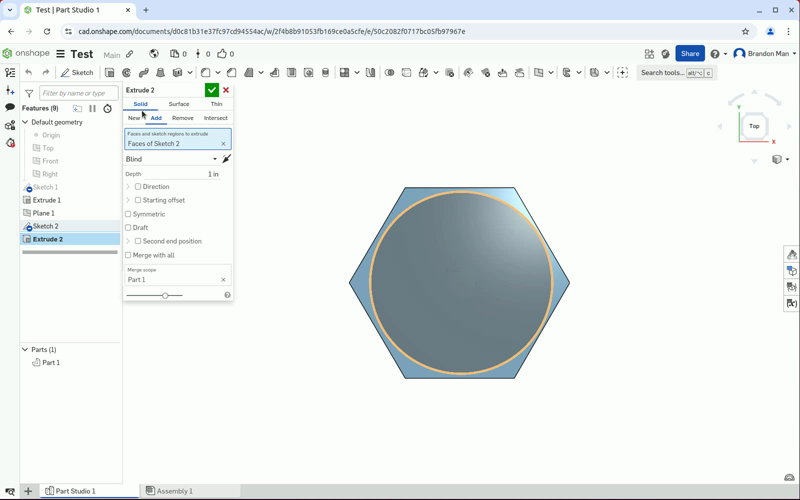
mouse_move(137, 120)
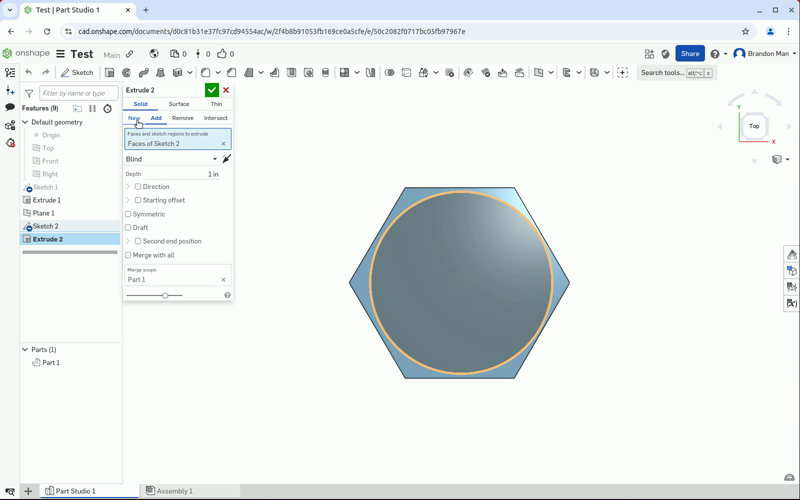
click(137, 120)
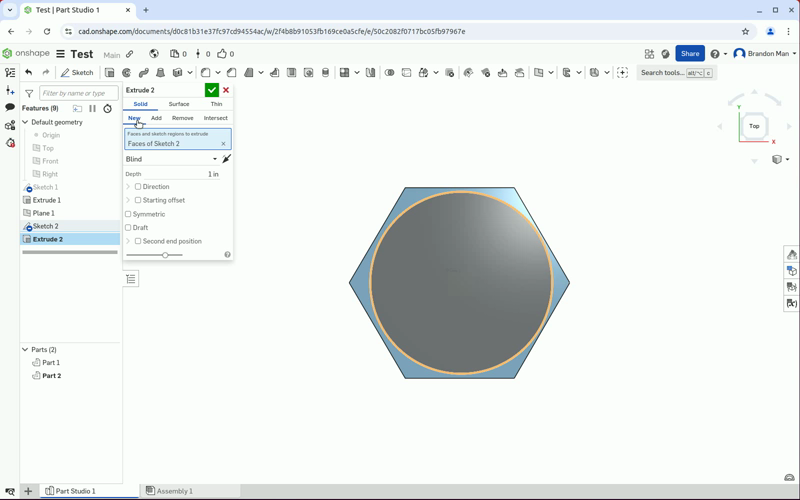
key(tab, 4)
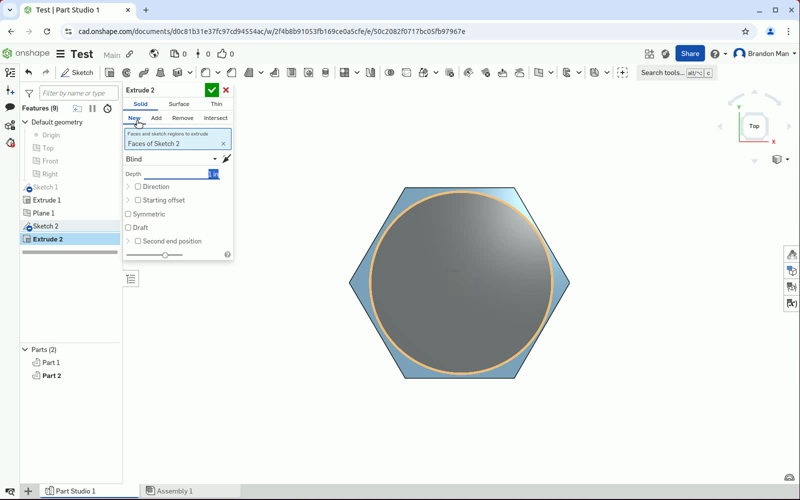
text(7.703)
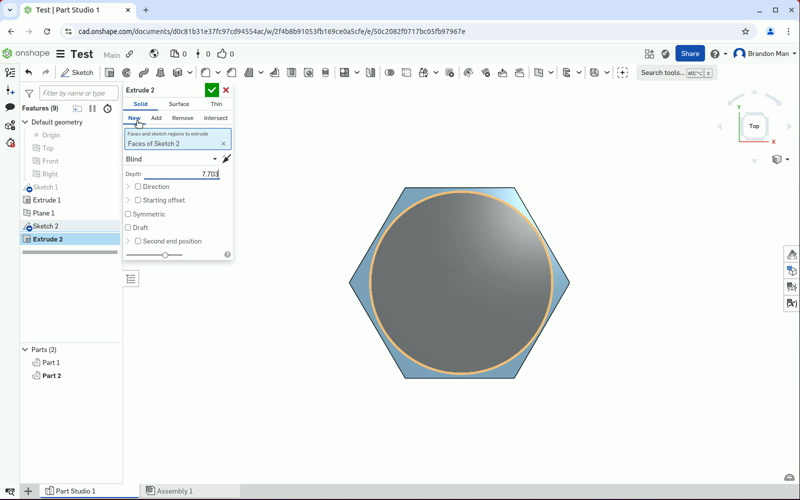
key(enter)
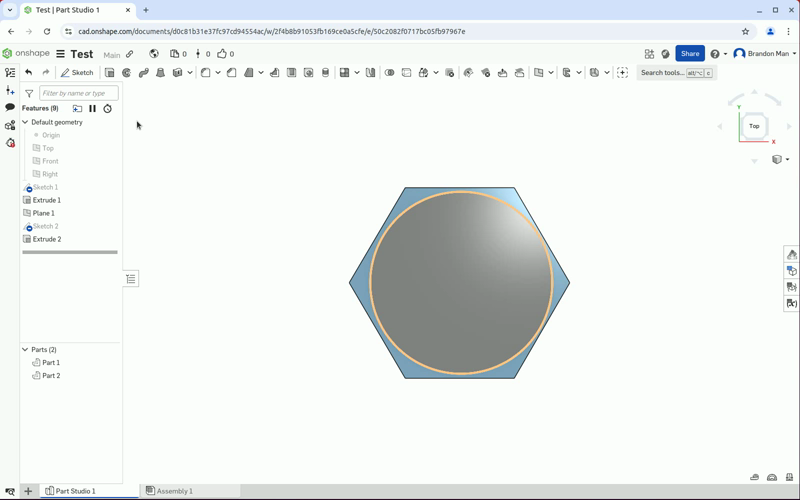
key(shift+h)
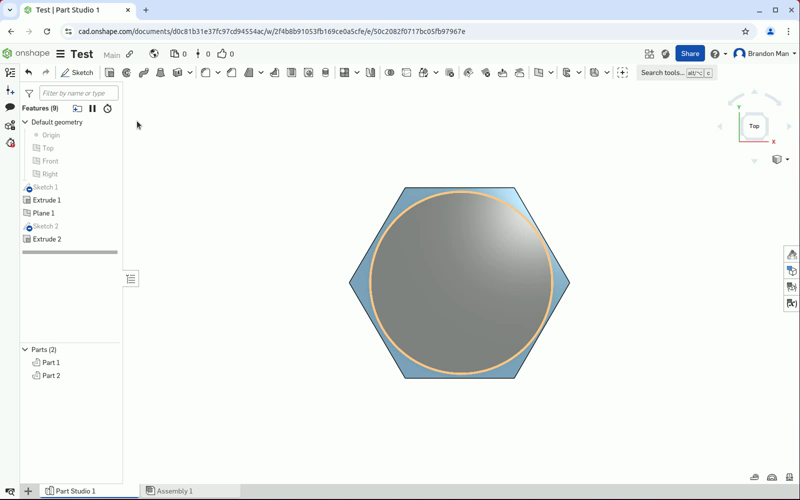
key(shift+h)
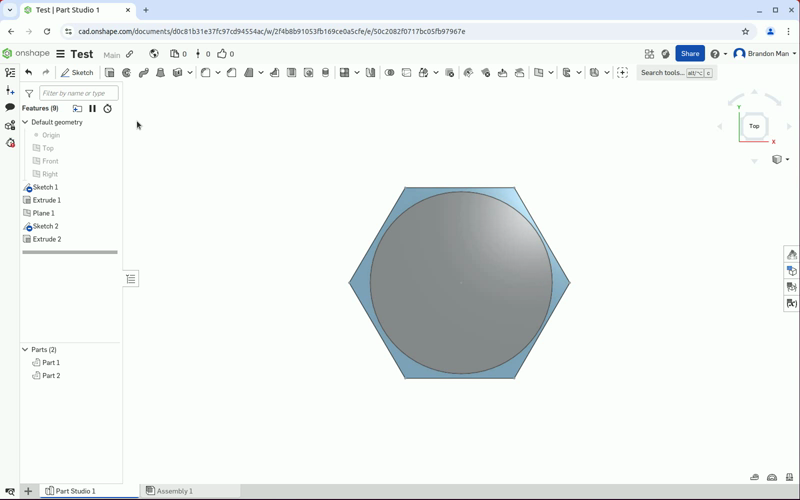
key(shift+7)
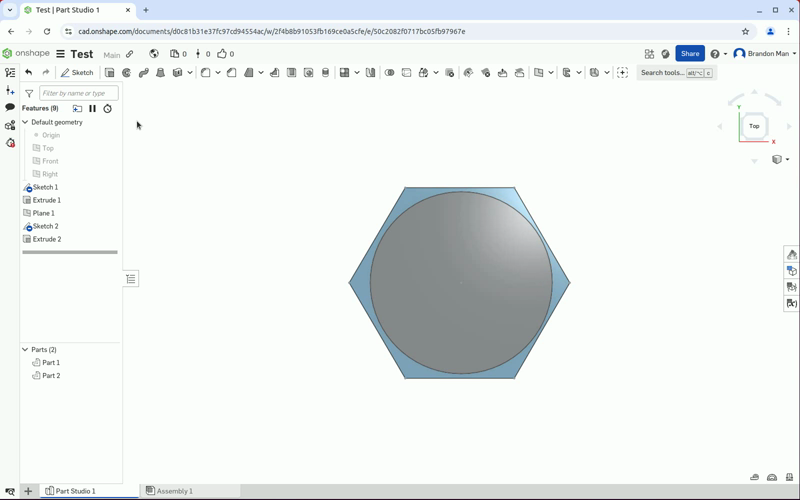
key(up, 3)
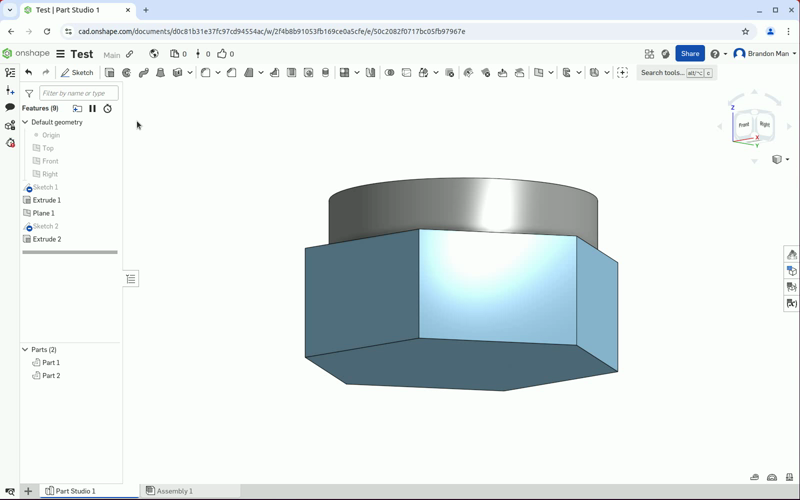
key(left, 3)
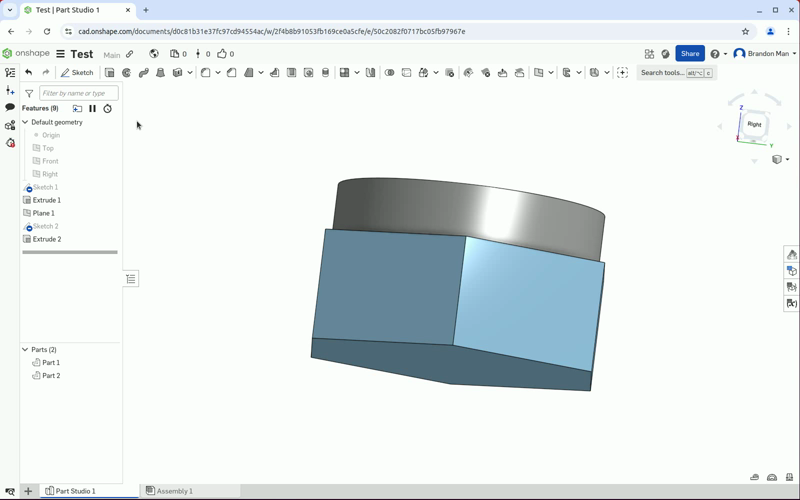
key(right, 3)
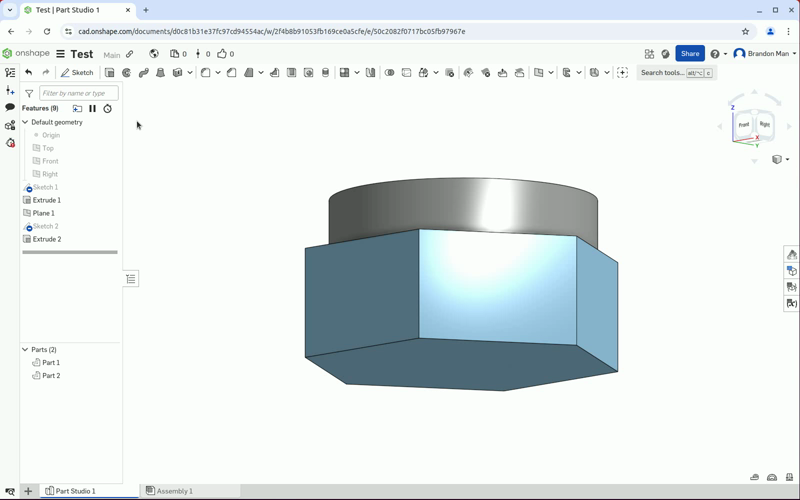
key(down, 3)
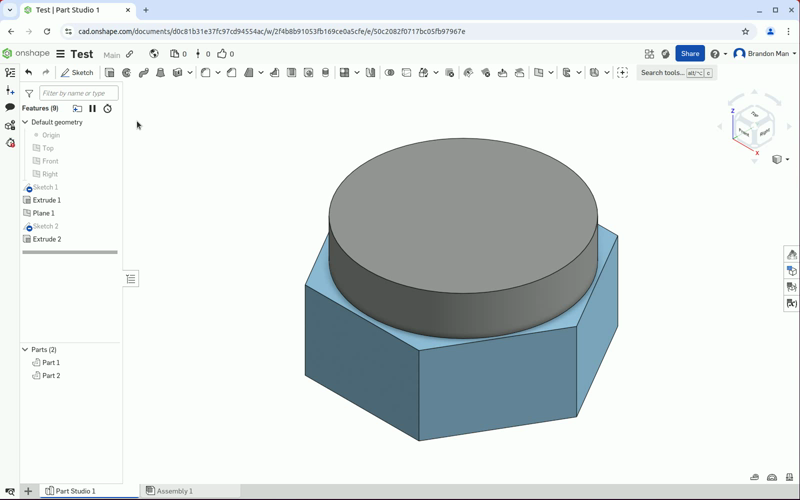
mouse_move(73, 189)
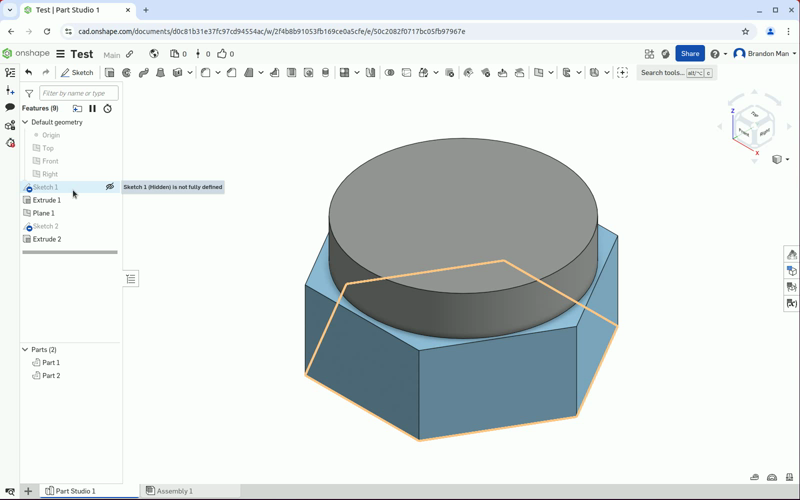
click(73, 189)